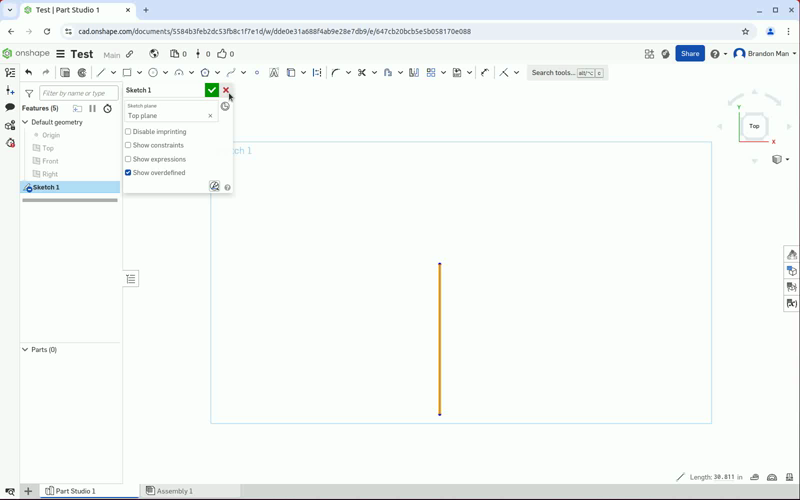
key(shift+h)
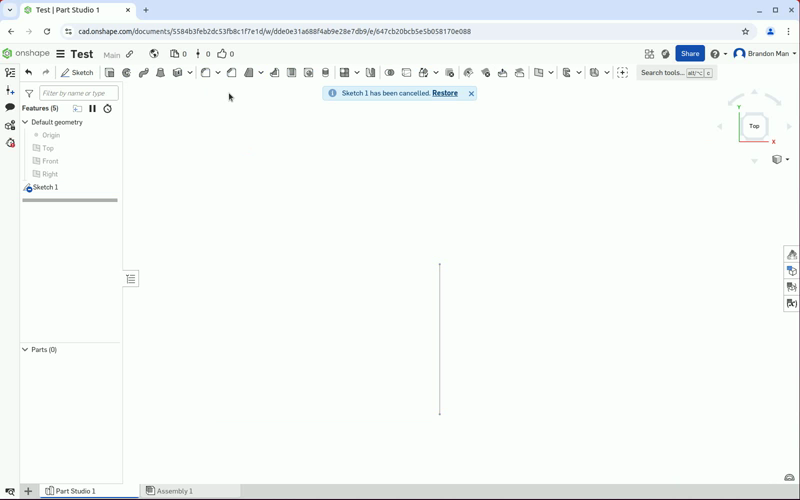
key(shift+s)
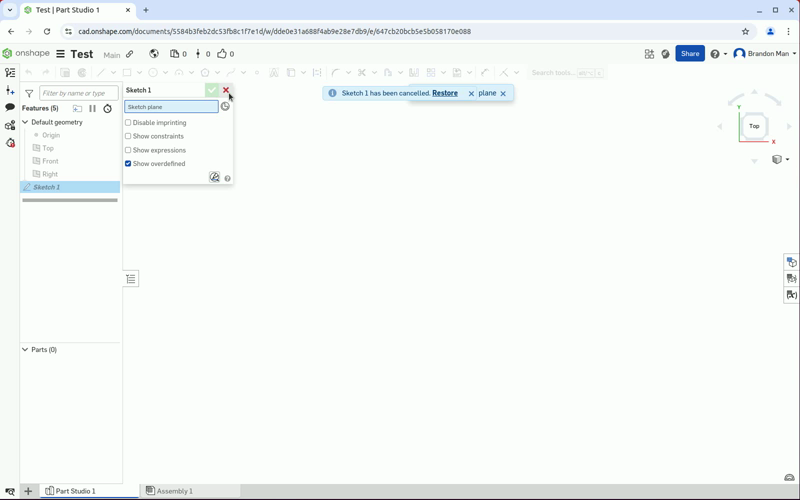
mouse_move(73, 150)
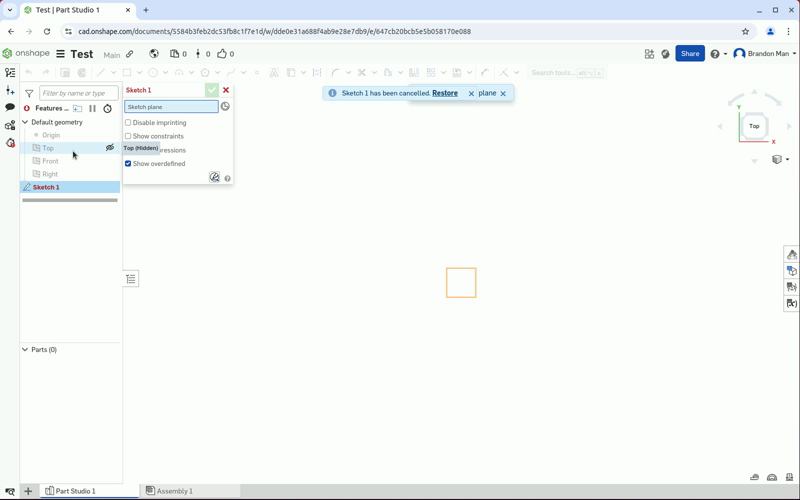
click(73, 150)
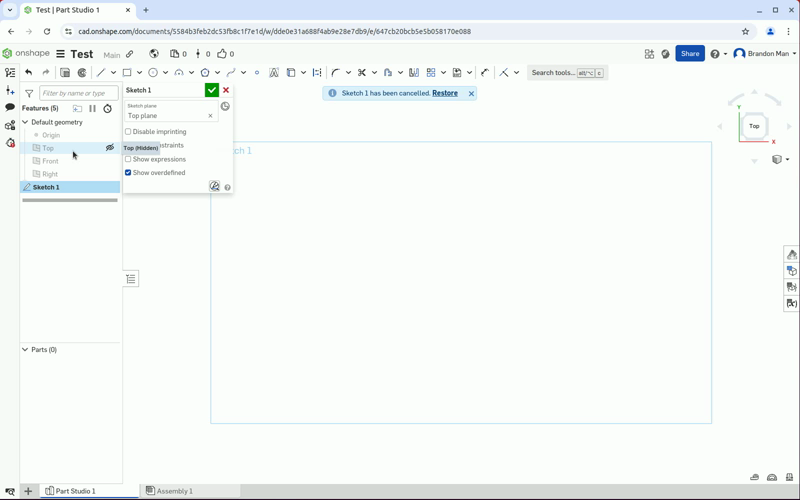
mouse_move(73, 352)
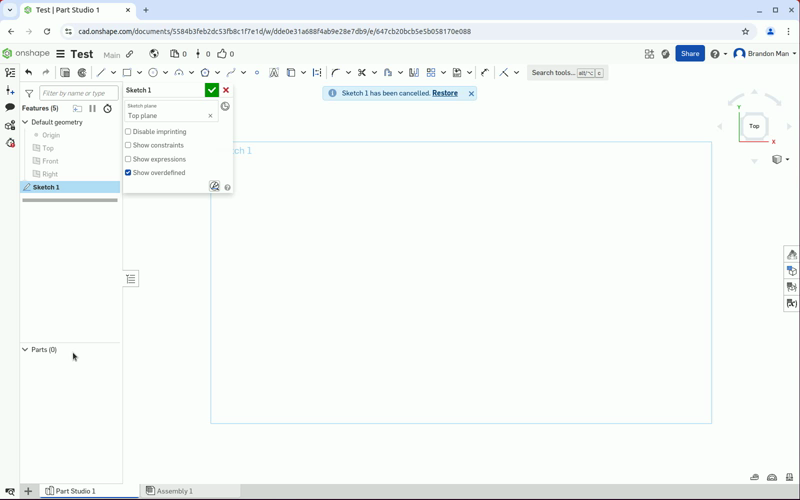
key(y)
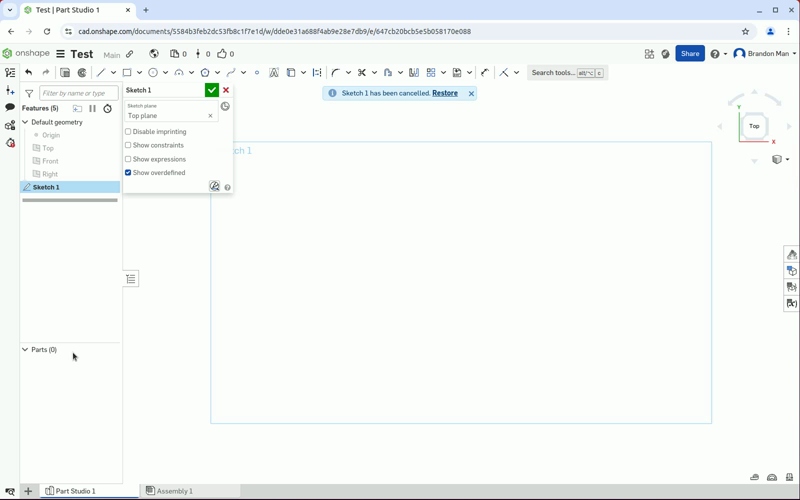
key(l)
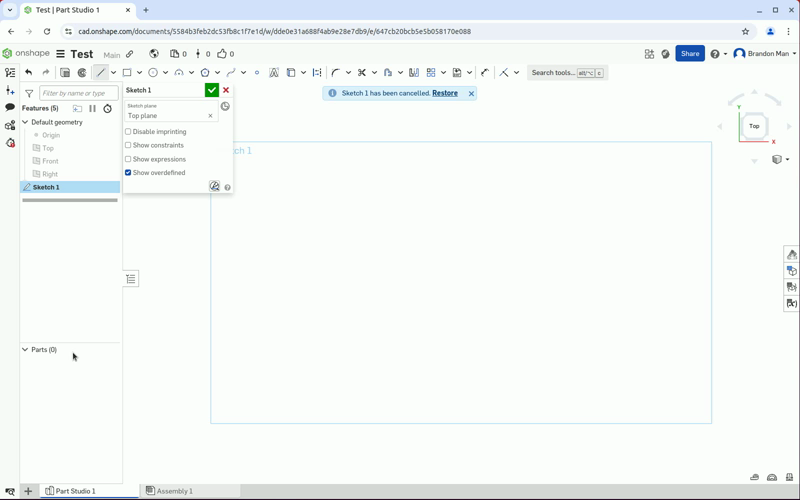
key_down(shift)
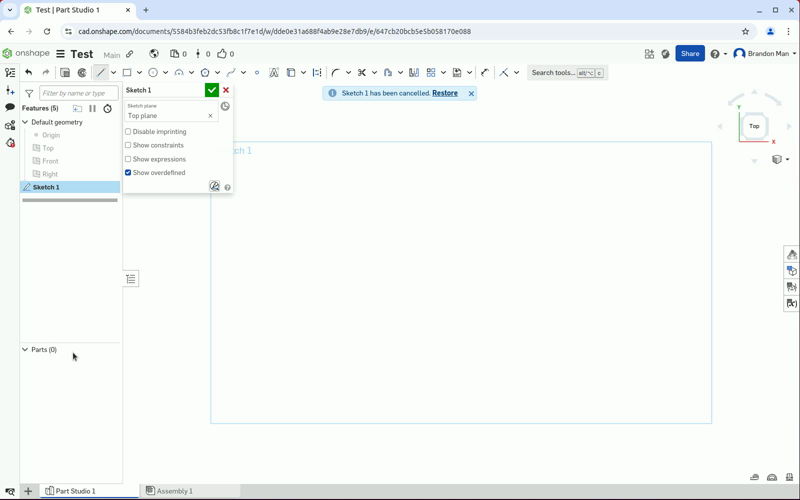
mouse_move(438, 305)
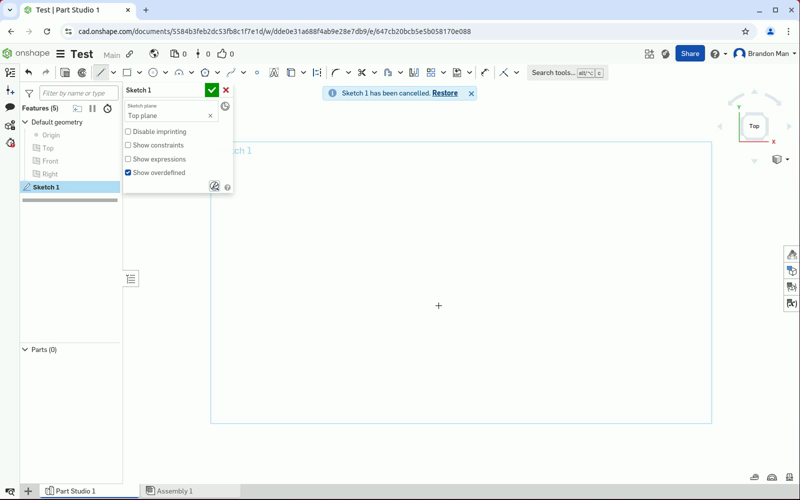
click(438, 305)
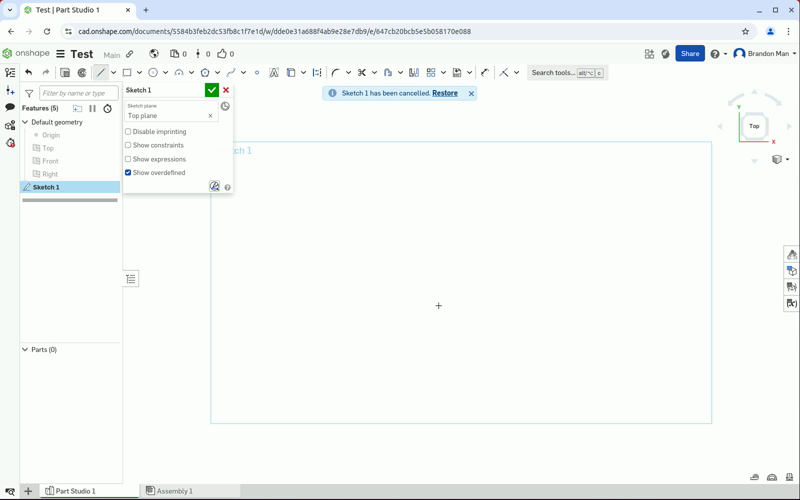
key_up(shift)
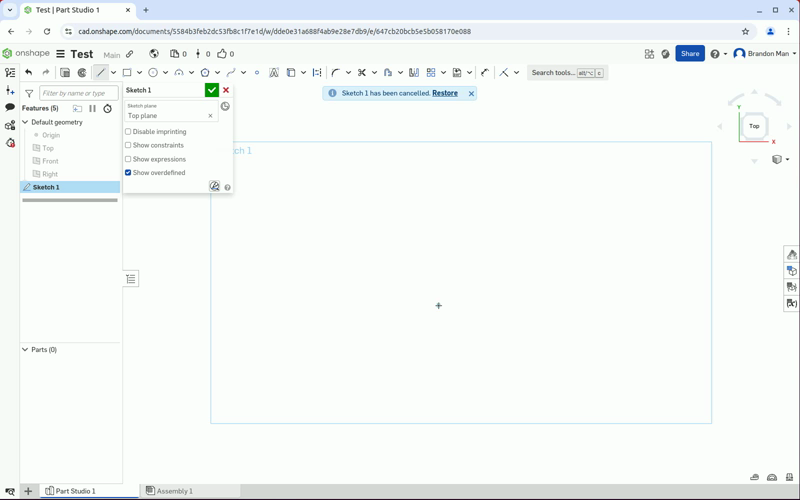
key_down(shift)
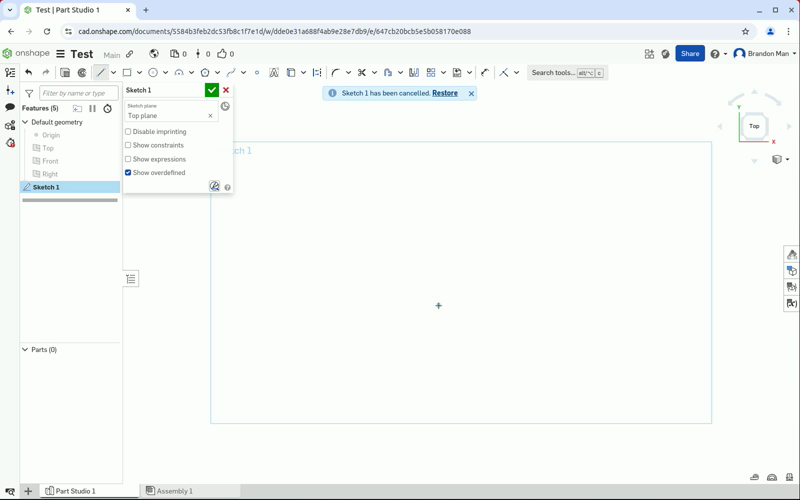
mouse_move(468, 305)
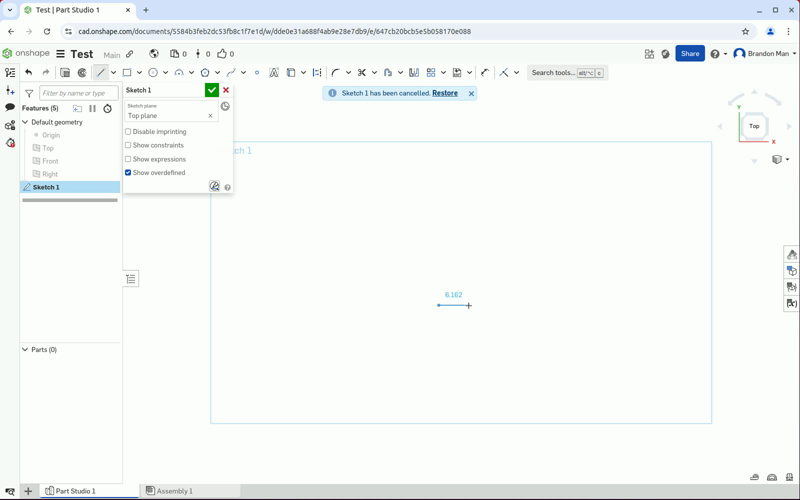
mouse_move(482, 305)
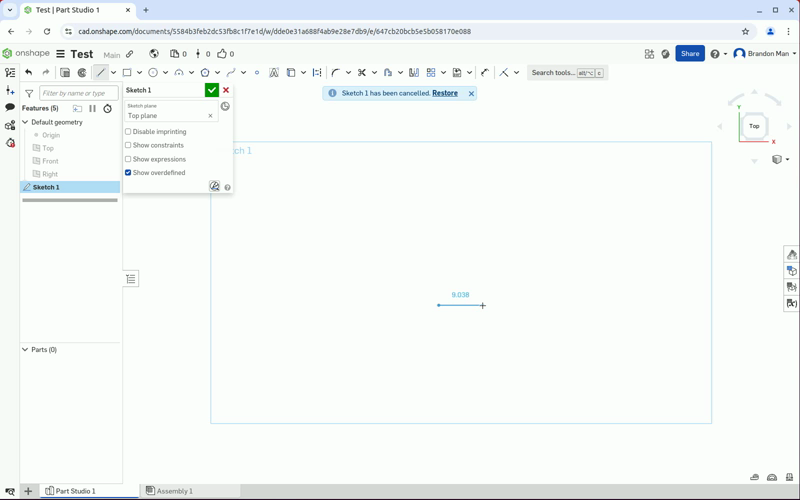
click(482, 305)
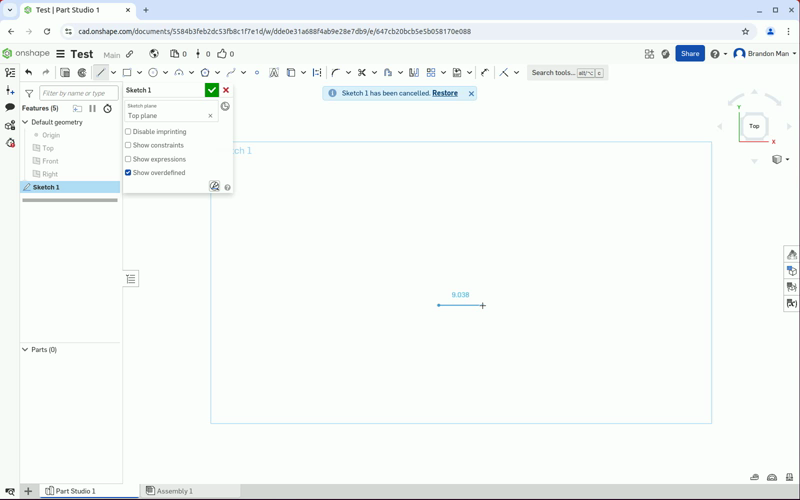
key_up(shift)
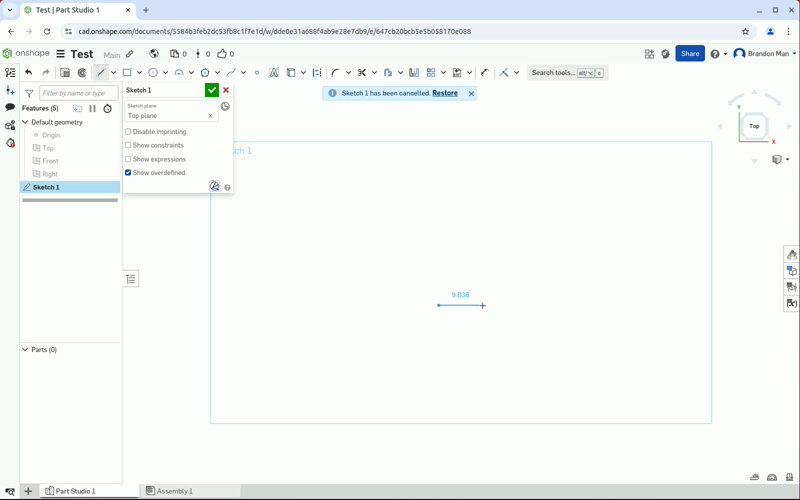
key_down(shift)
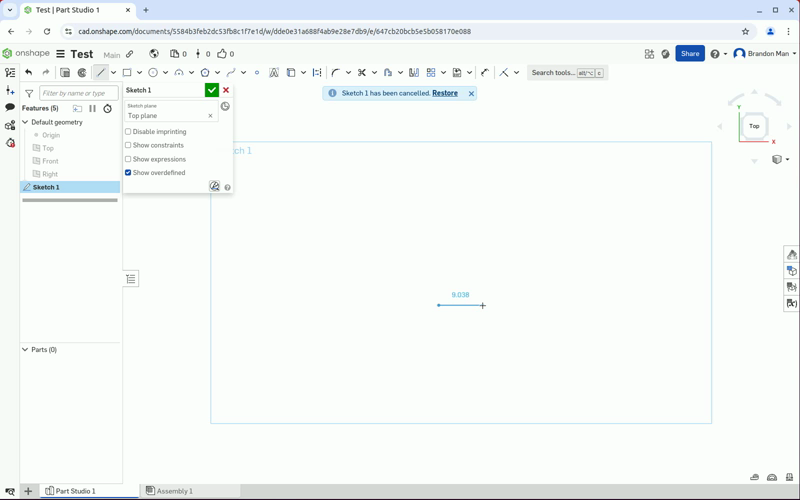
mouse_move(512, 305)
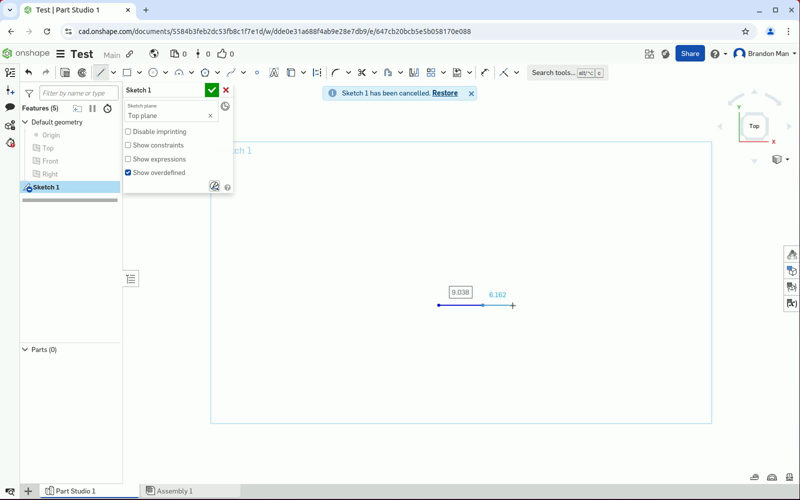
mouse_move(482, 261)
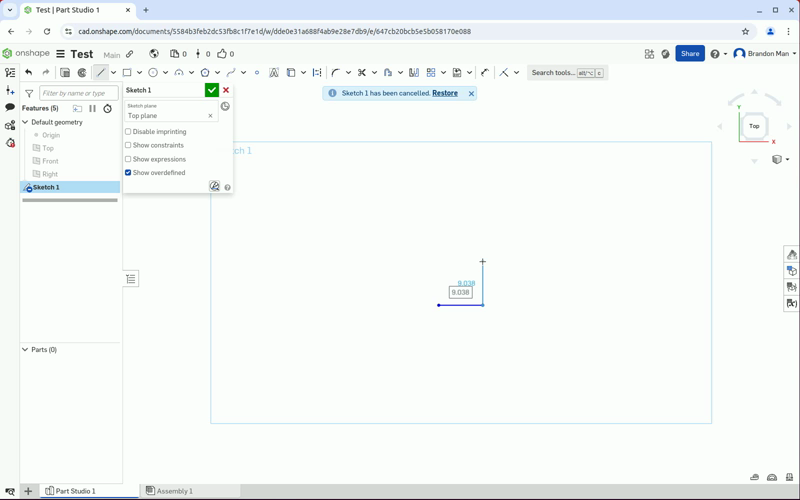
click(482, 261)
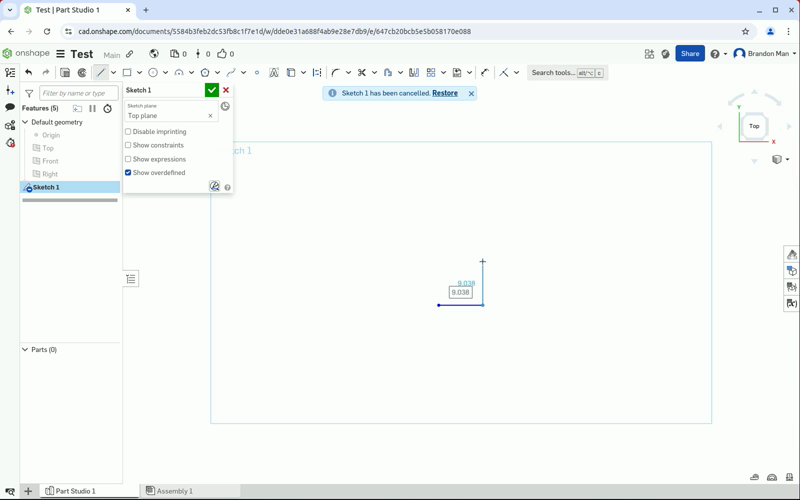
key_up(shift)
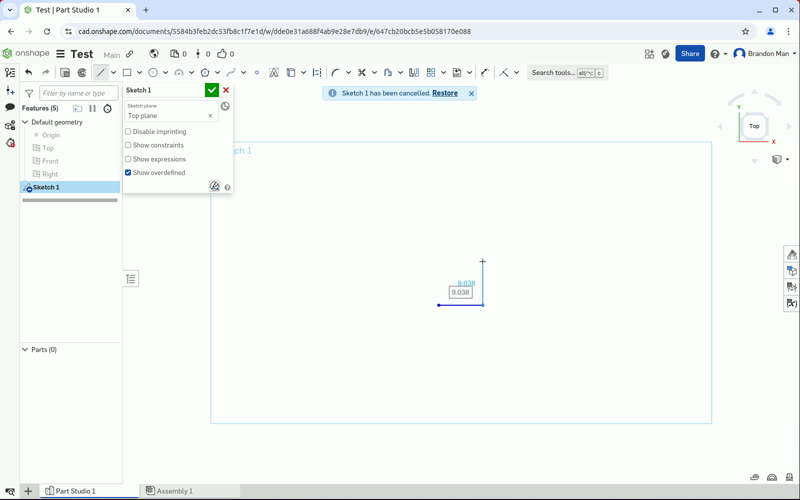
key_down(shift)
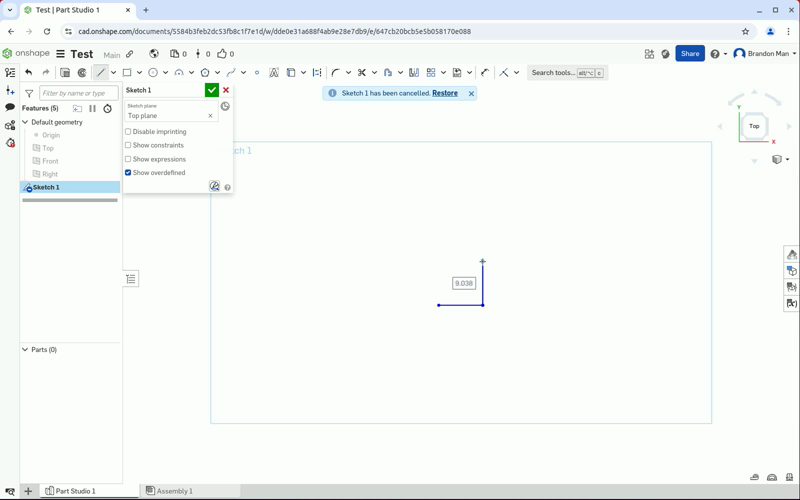
mouse_move(512, 261)
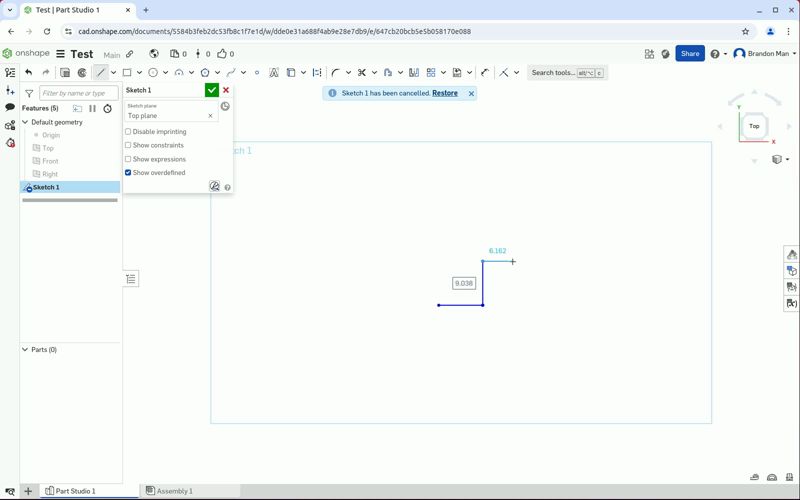
mouse_move(438, 261)
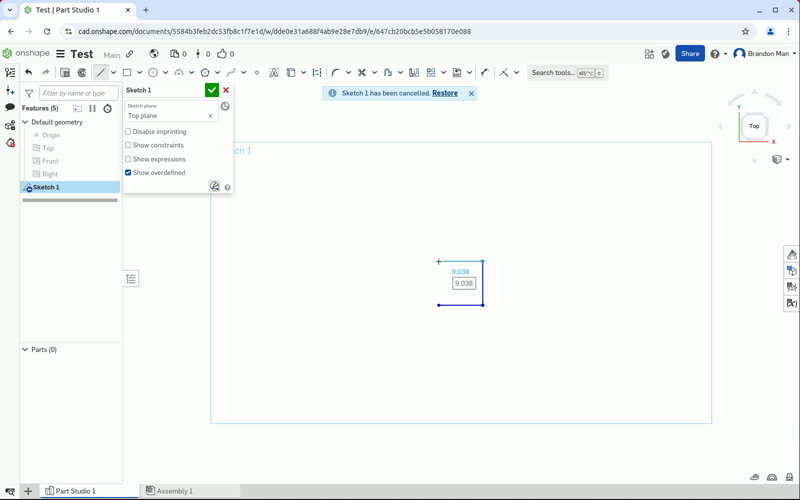
click(438, 261)
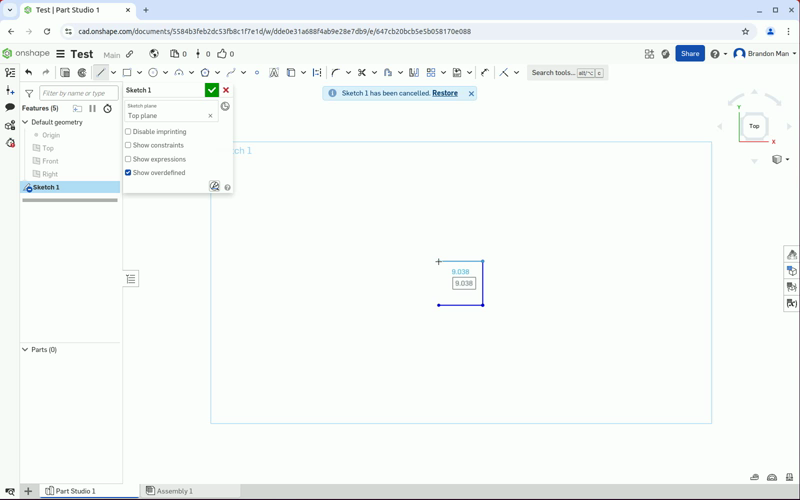
key_up(shift)
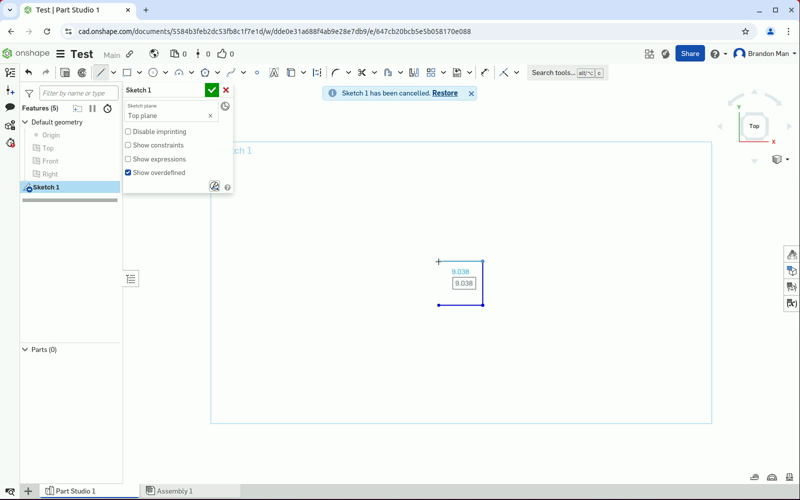
mouse_move(468, 261)
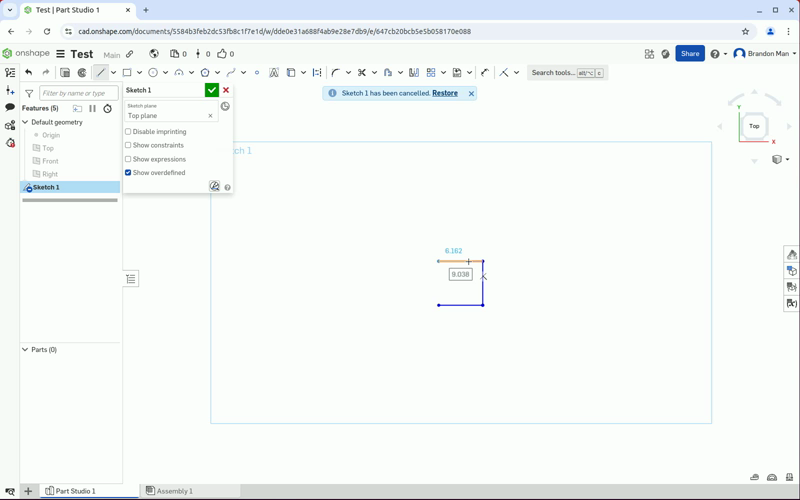
key_down(shift)
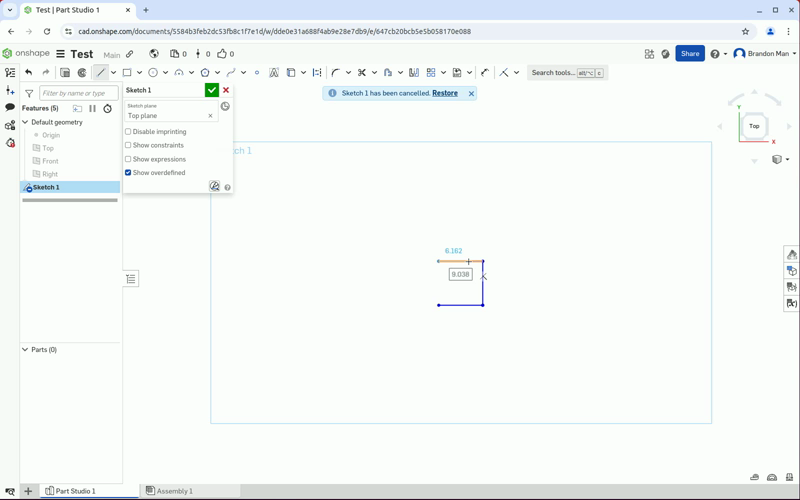
mouse_move(438, 305)
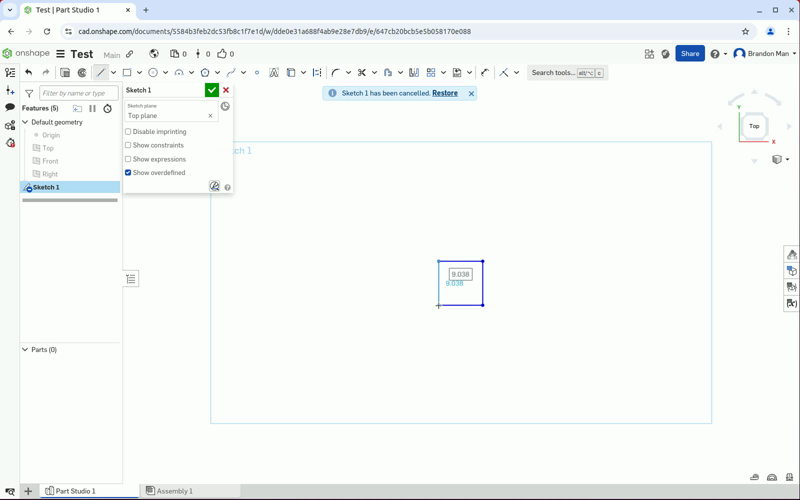
key_up(shift)
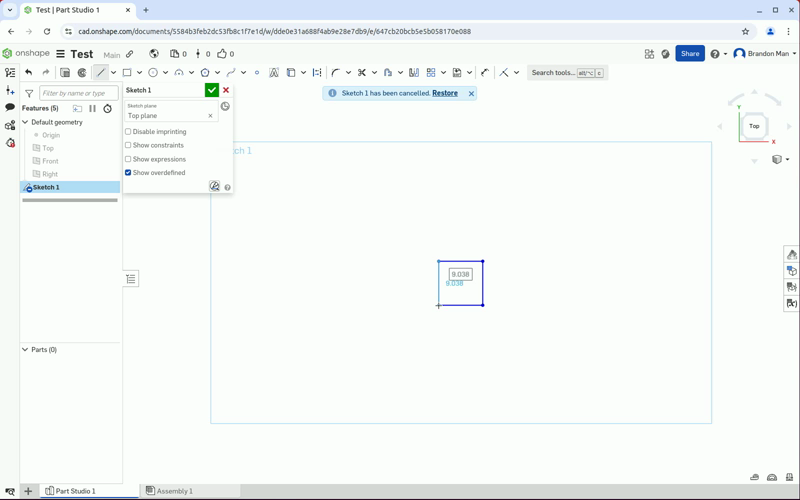
click(438, 305)
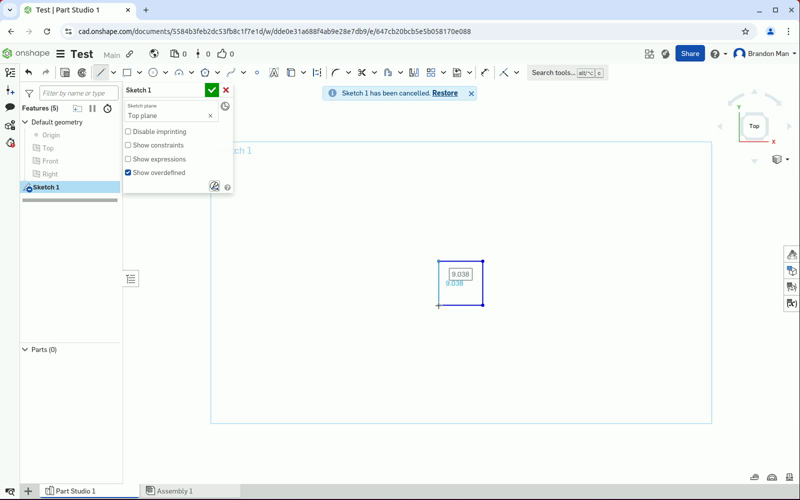
key(esc)
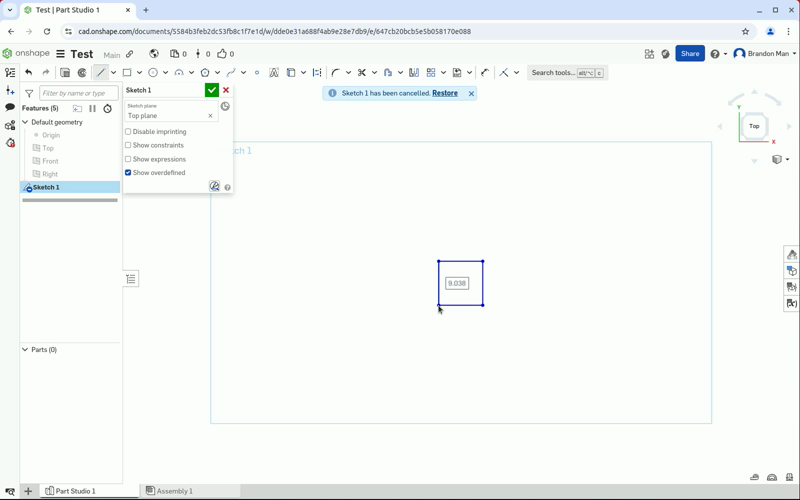
mouse_move(456, 292)
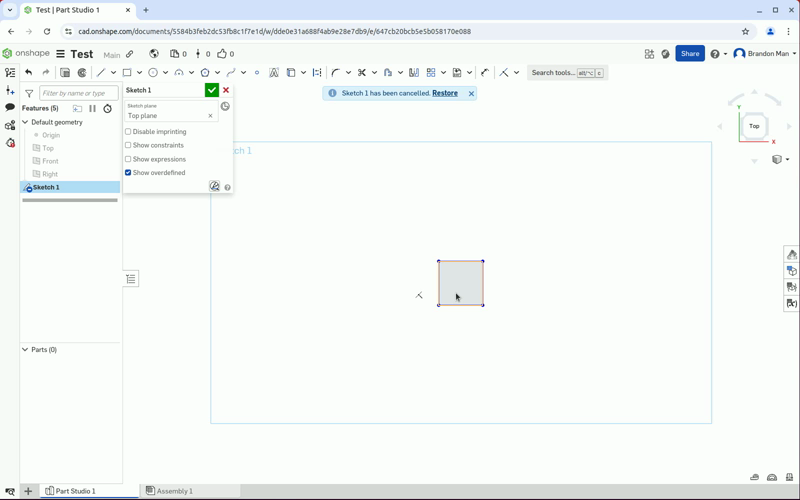
click(456, 292)
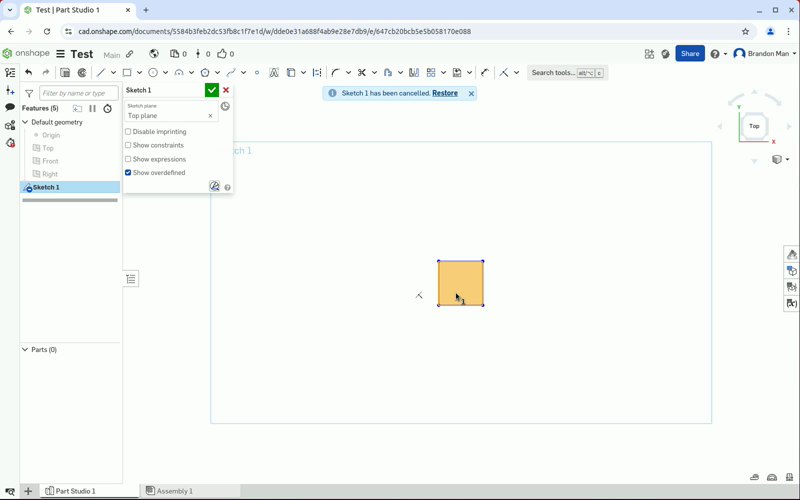
mouse_move(73, 352)
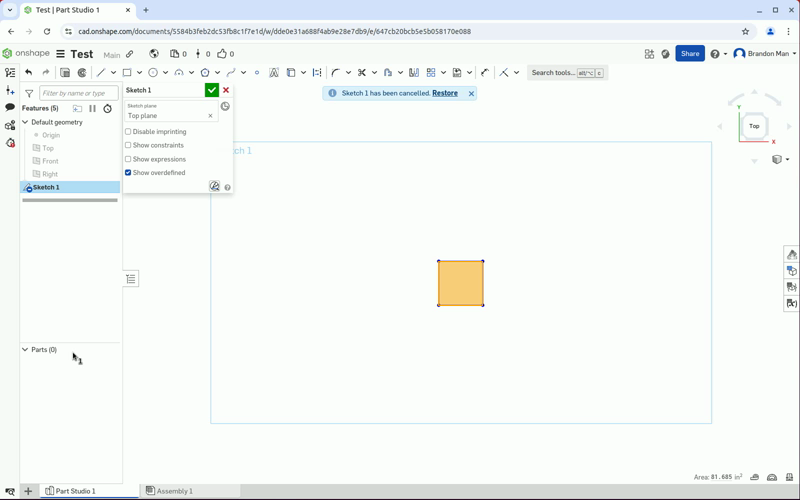
key(shift+y)
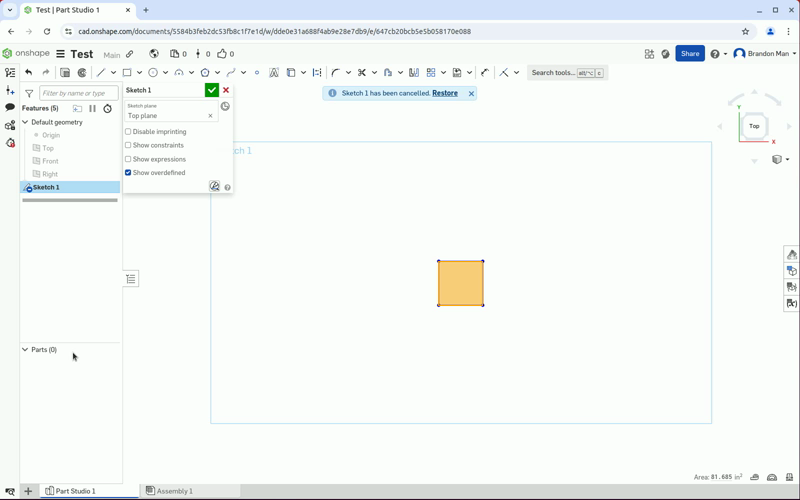
key(shift+e)
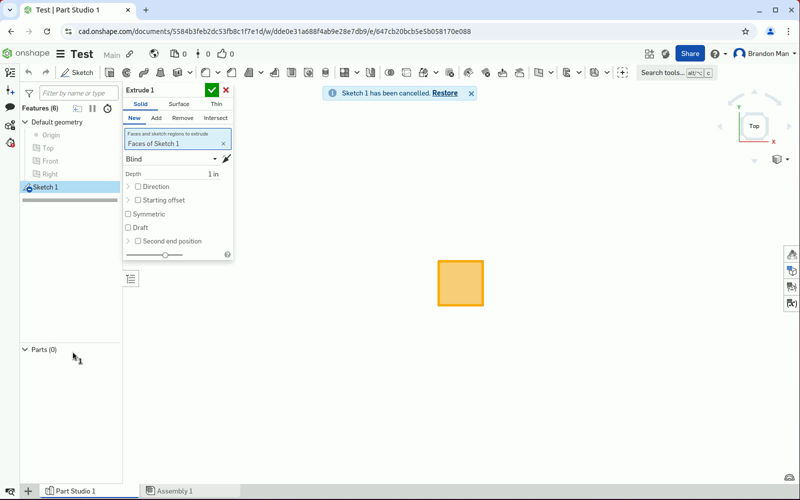
mouse_move(143, 106)
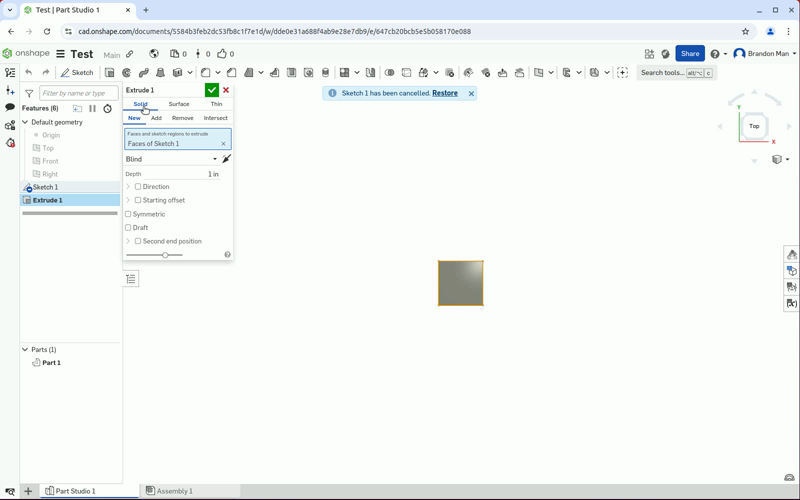
click(143, 106)
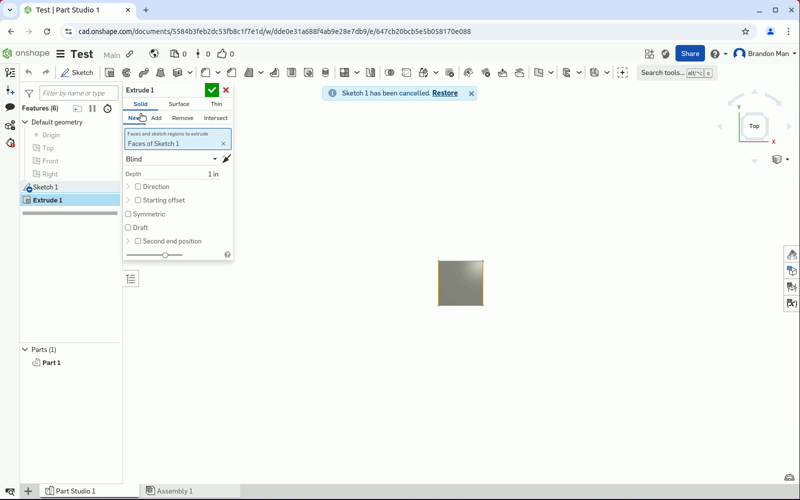
mouse_move(137, 120)
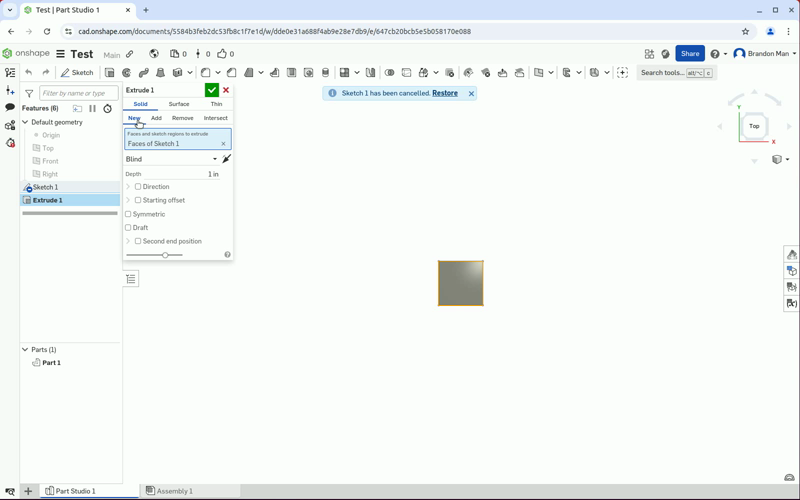
click(137, 120)
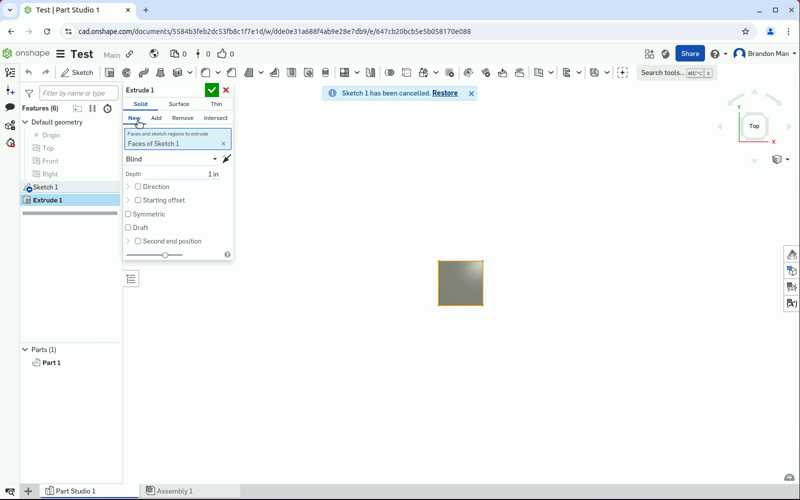
key(tab, 4)
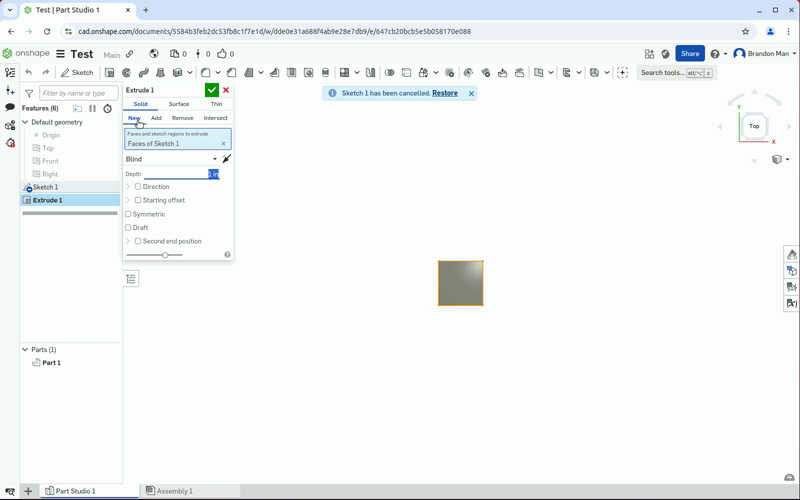
text(25.997)
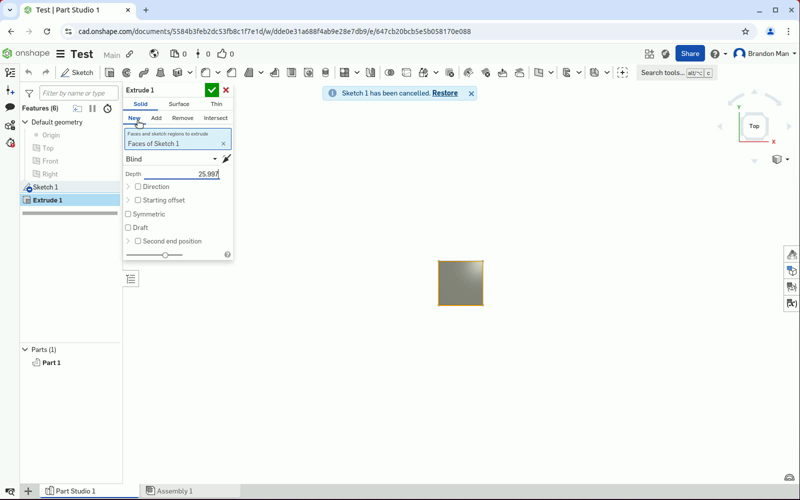
key(tab, 3)
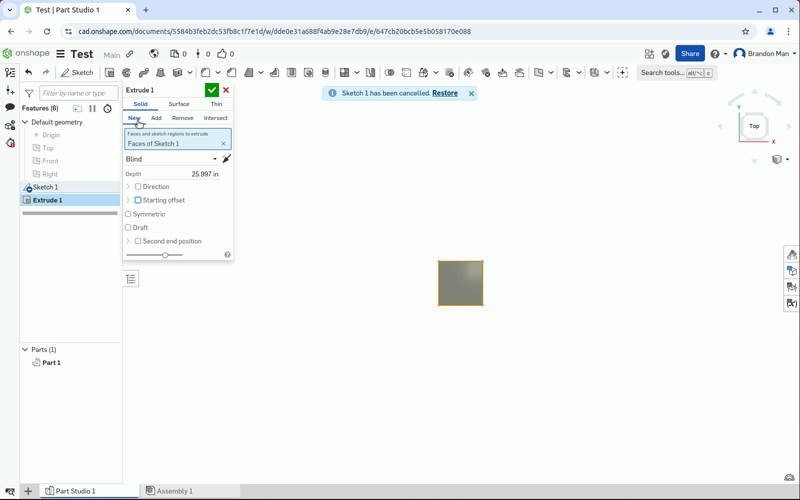
key(tab, 2)
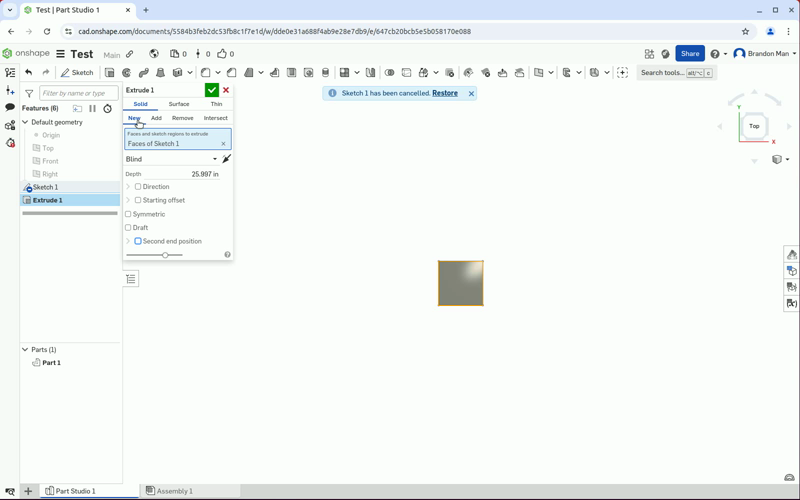
key(space)
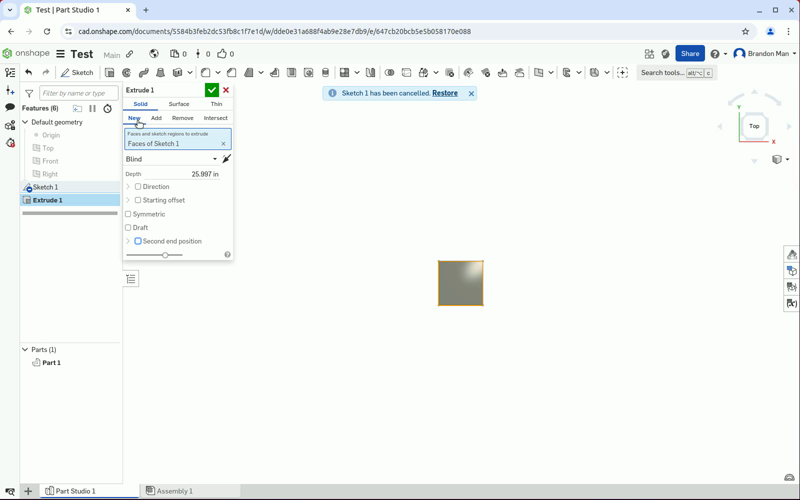
key(tab, 3)
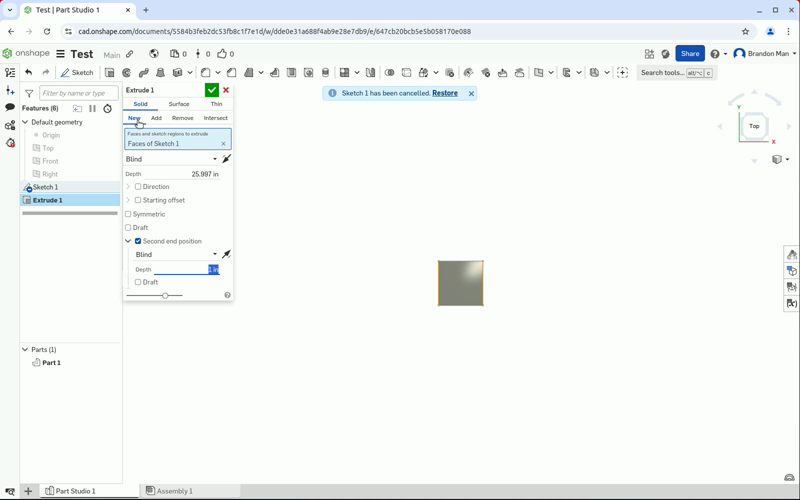
text(30.57)
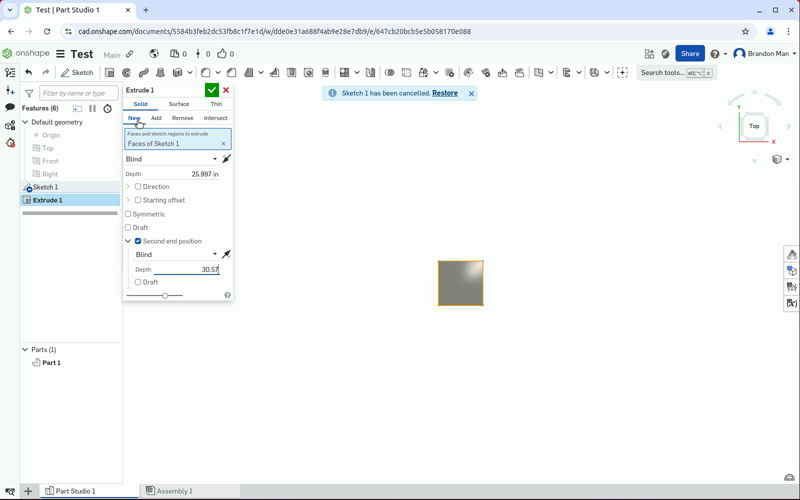
key(enter)
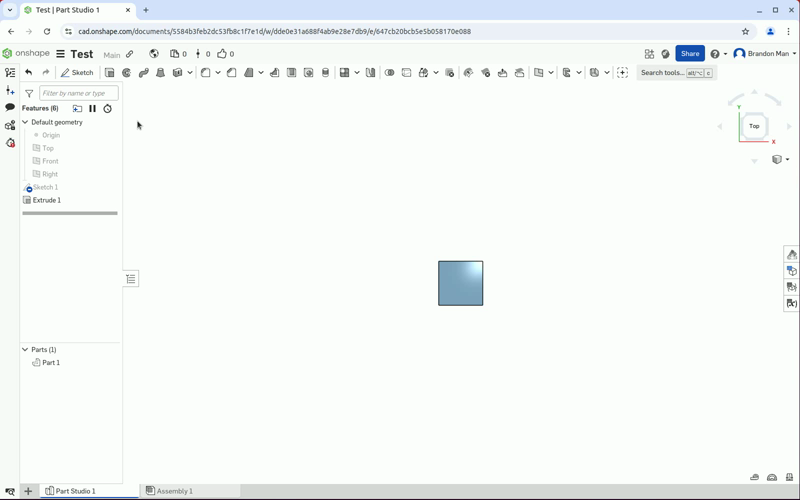
key(shift+h)
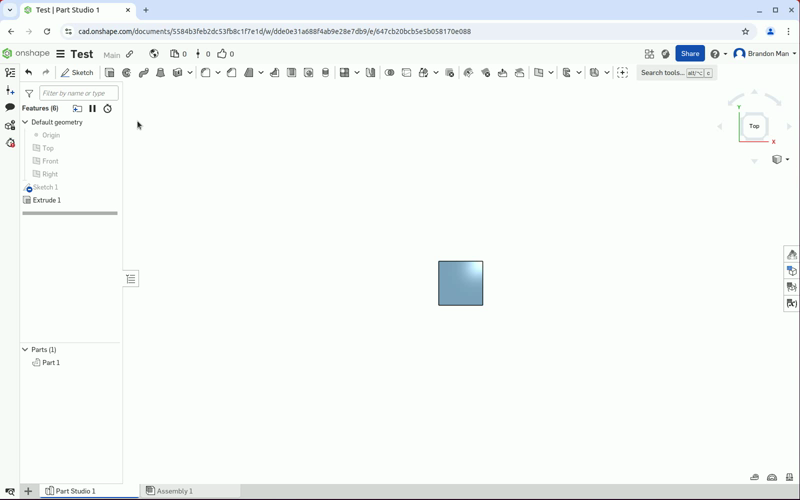
key(shift+h)
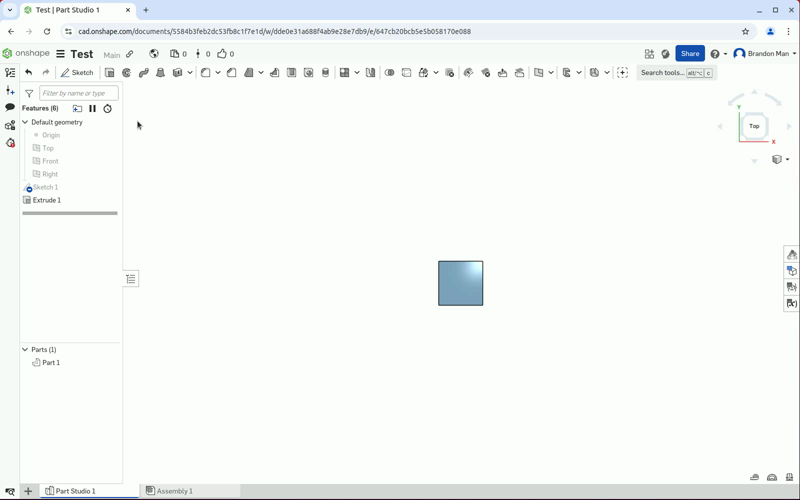
mouse_move(73, 189)
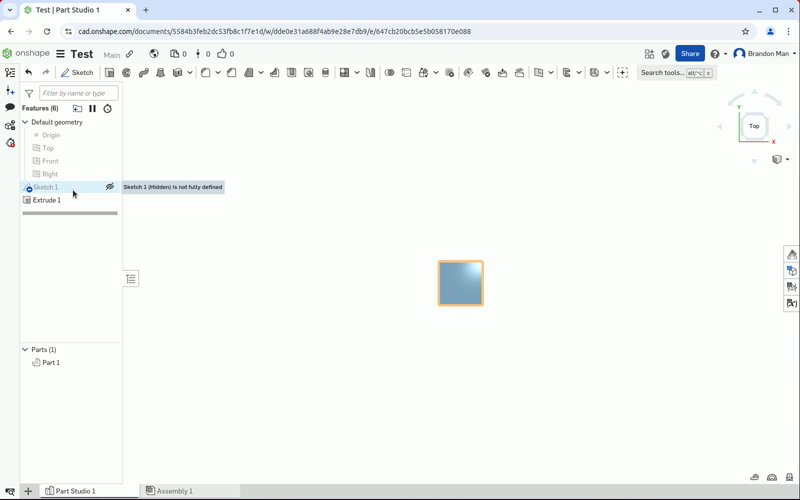
click(73, 189)
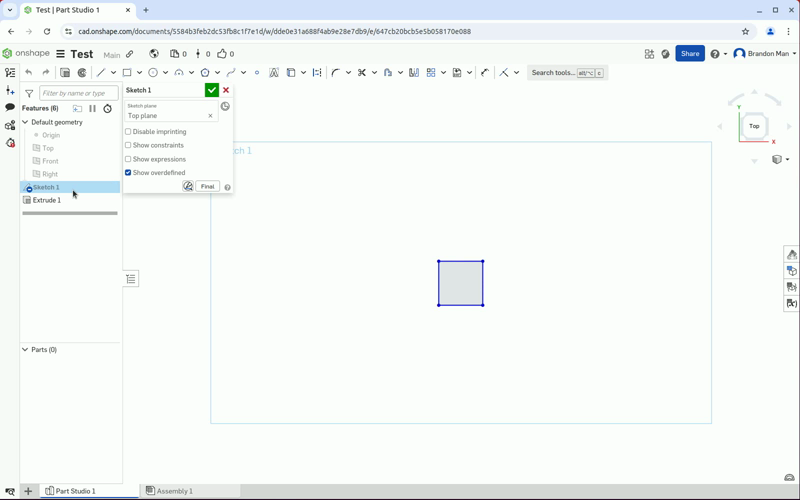
mouse_move(229, 92)
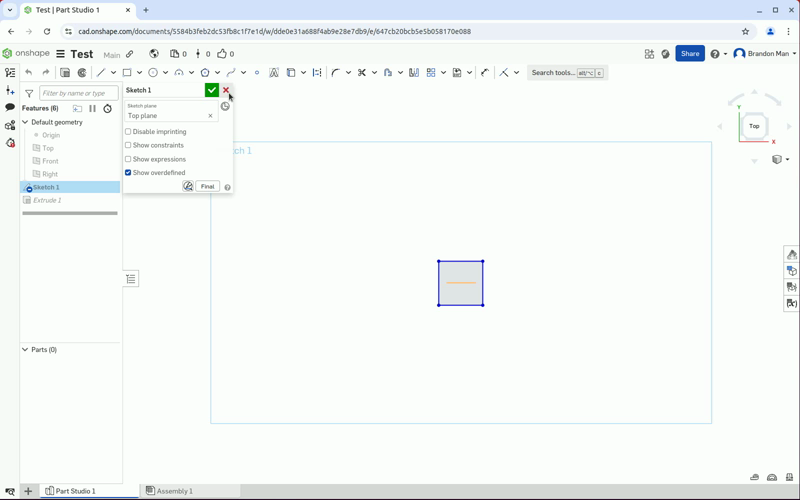
click(229, 92)
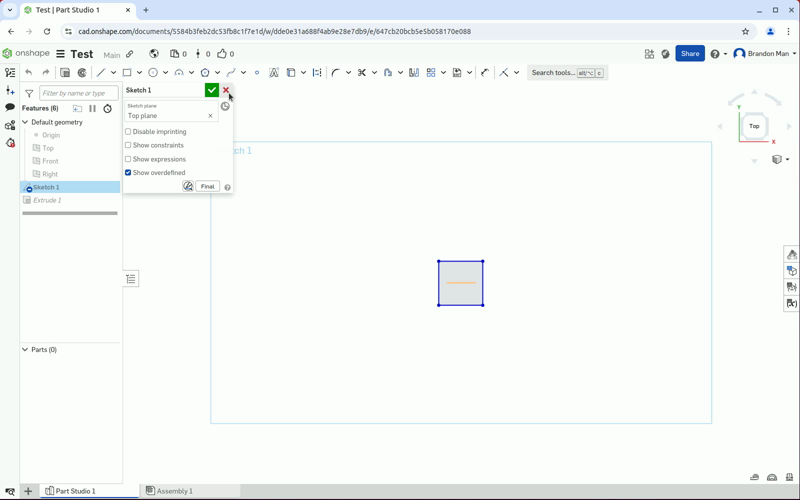
key(shift+s)
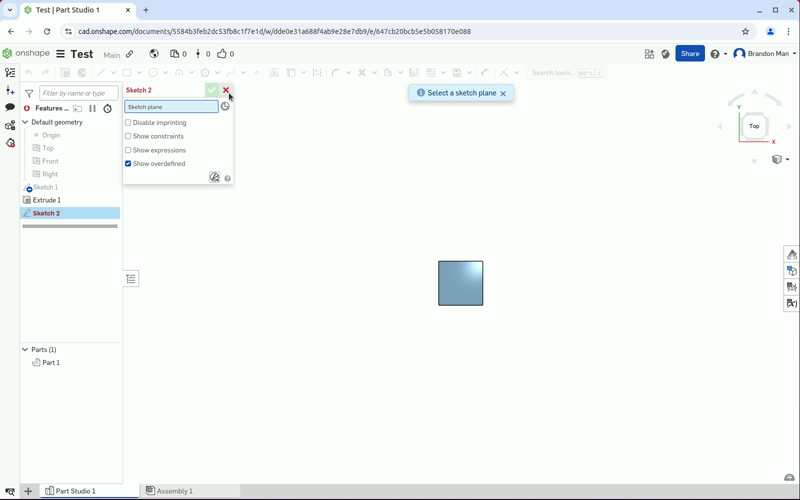
mouse_move(73, 150)
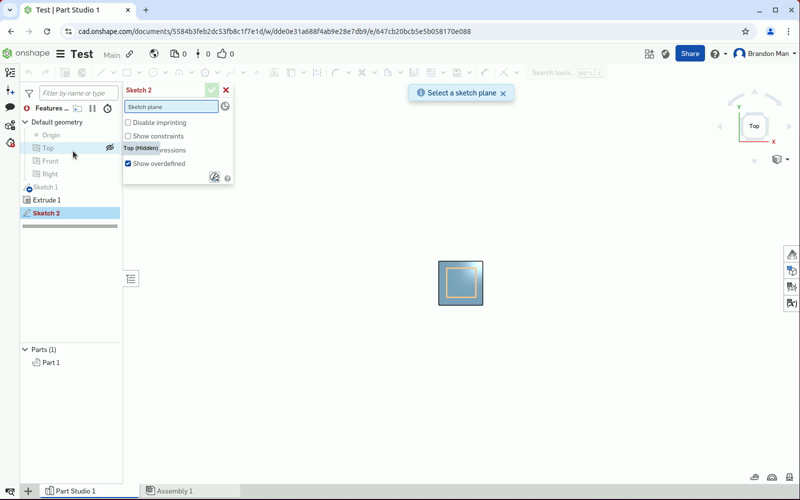
click(73, 150)
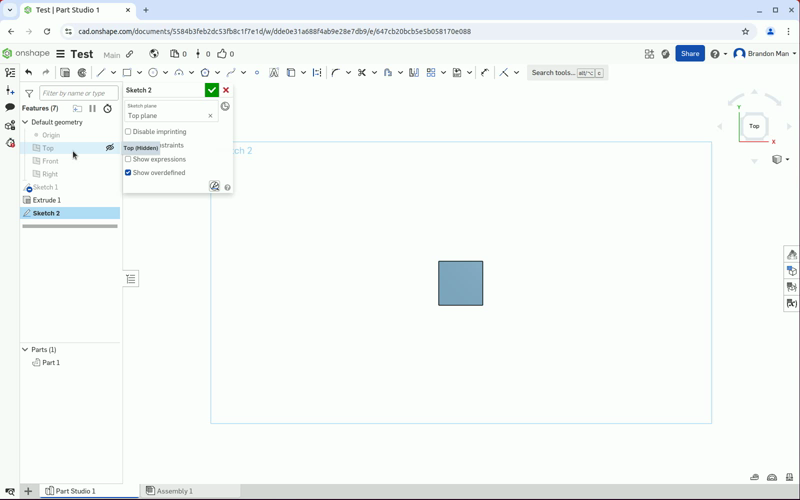
mouse_move(73, 352)
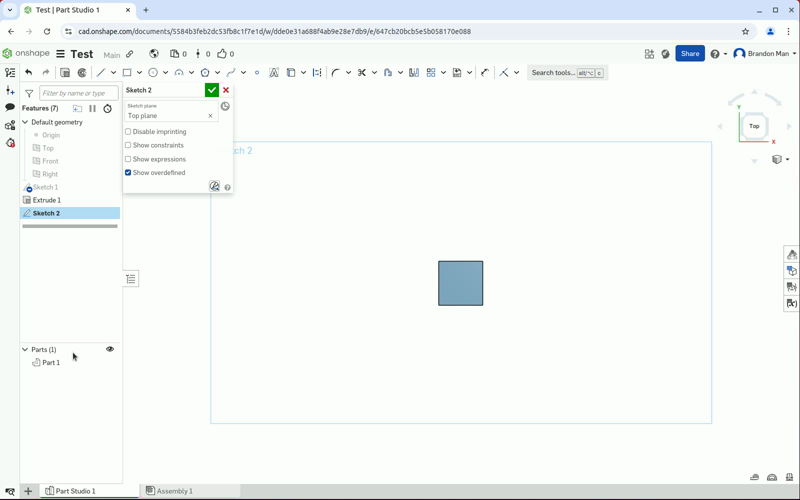
key(y)
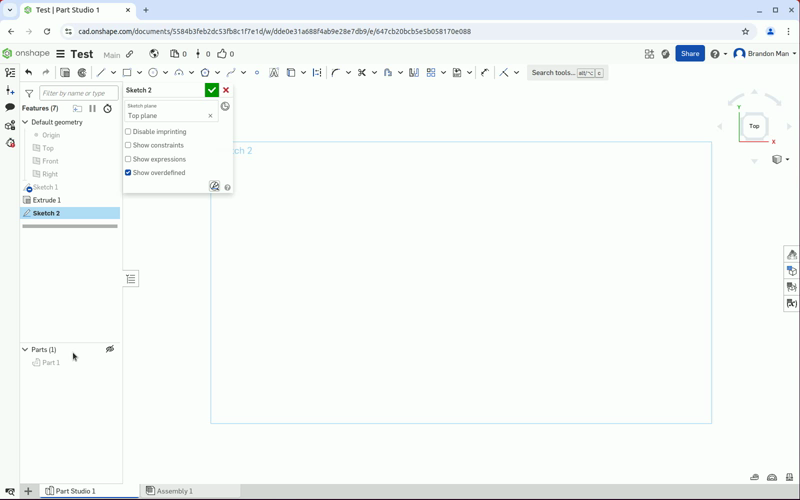
key(l)
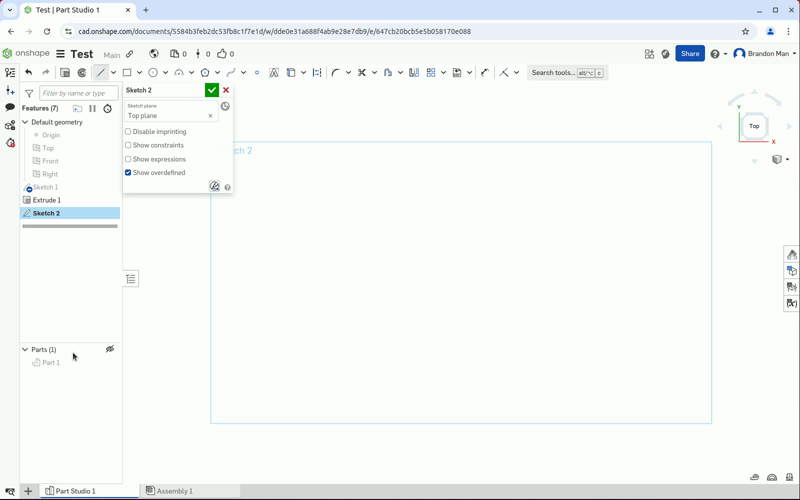
key_down(shift)
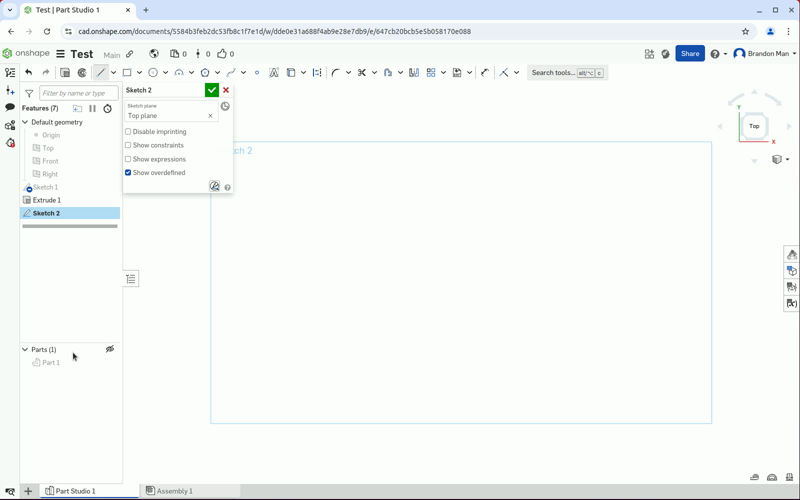
mouse_move(438, 305)
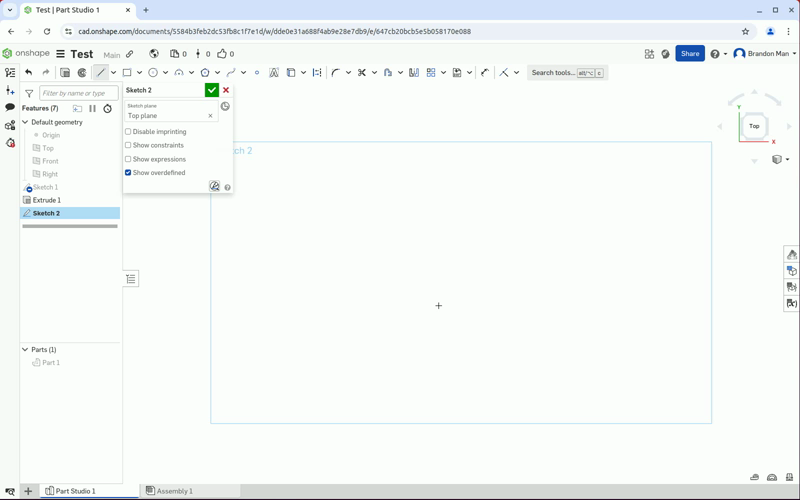
click(438, 305)
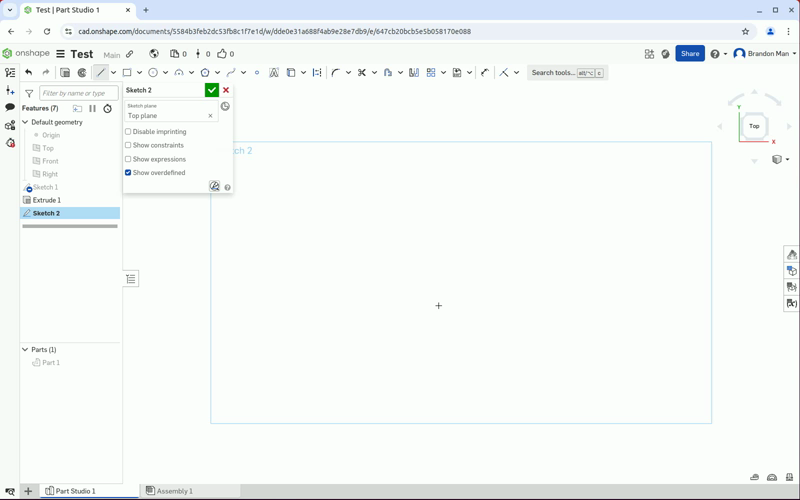
key_up(shift)
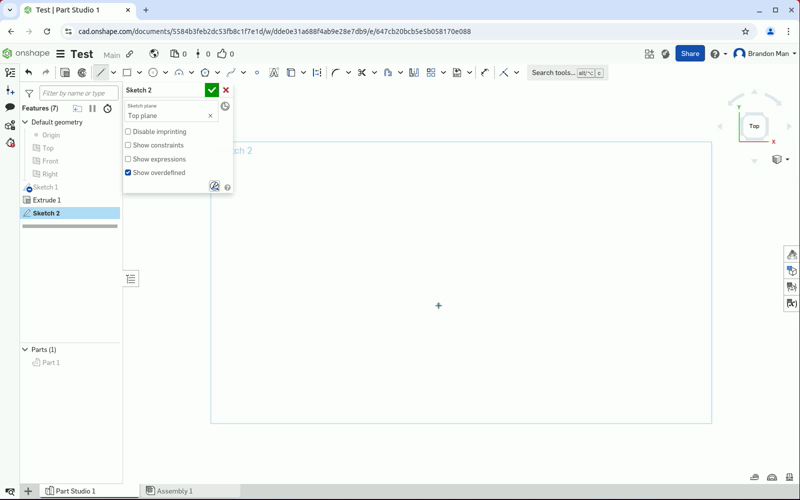
key_down(shift)
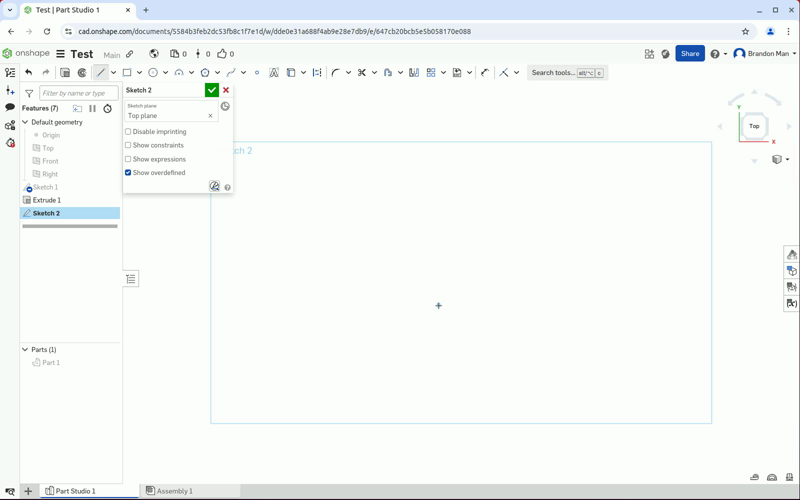
mouse_move(468, 305)
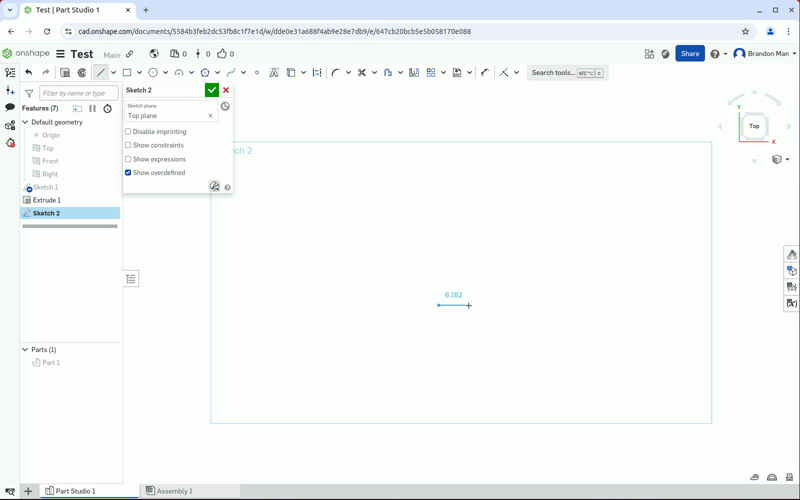
mouse_move(482, 305)
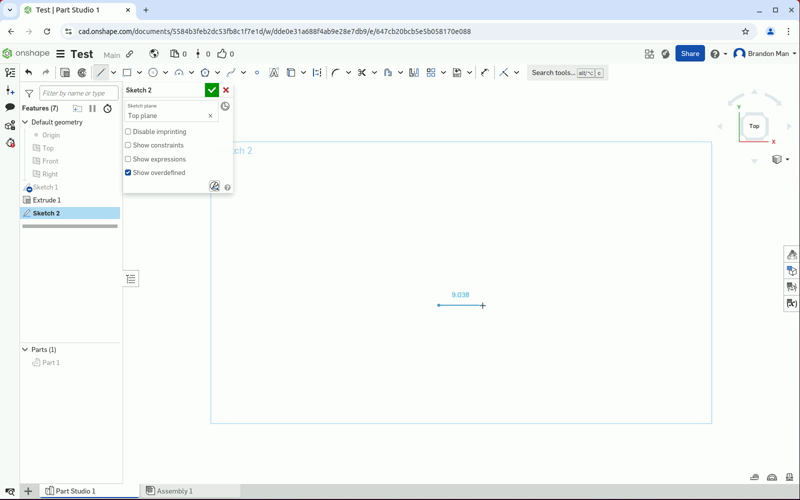
click(482, 305)
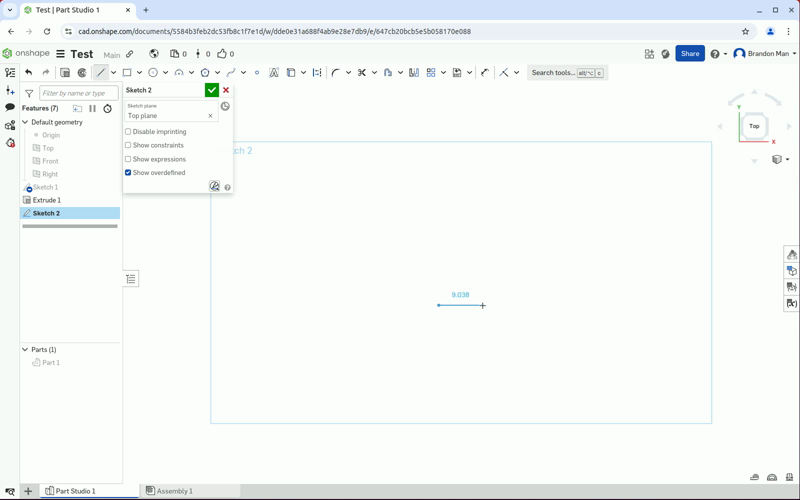
key_up(shift)
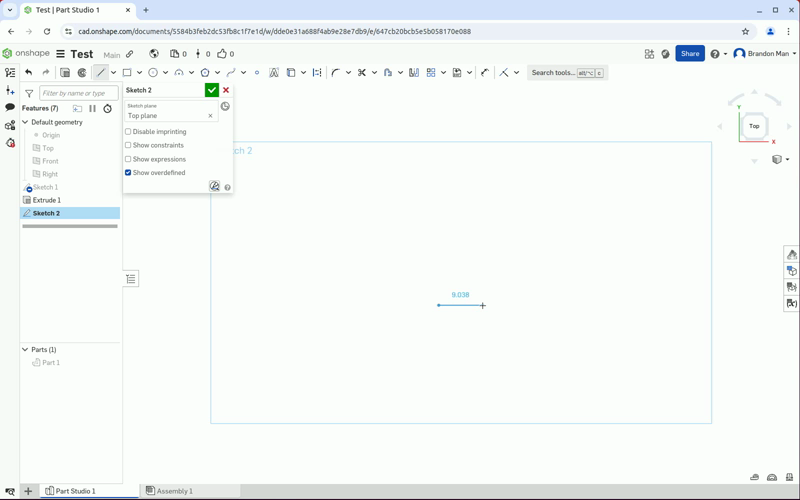
key_down(shift)
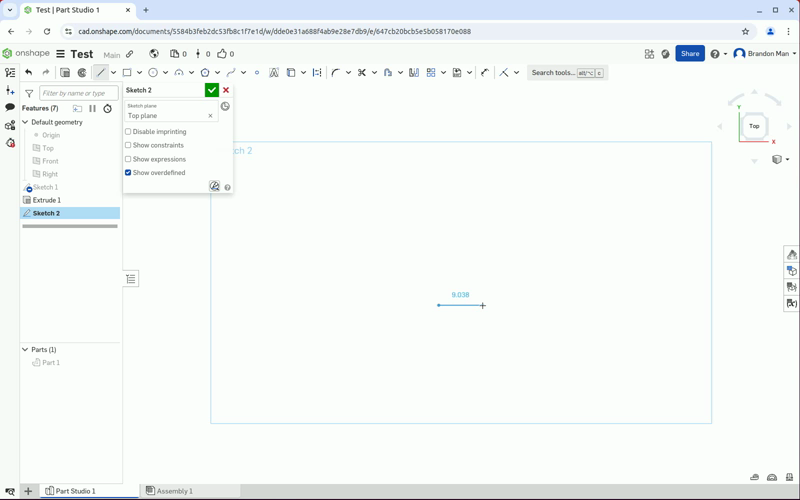
mouse_move(512, 305)
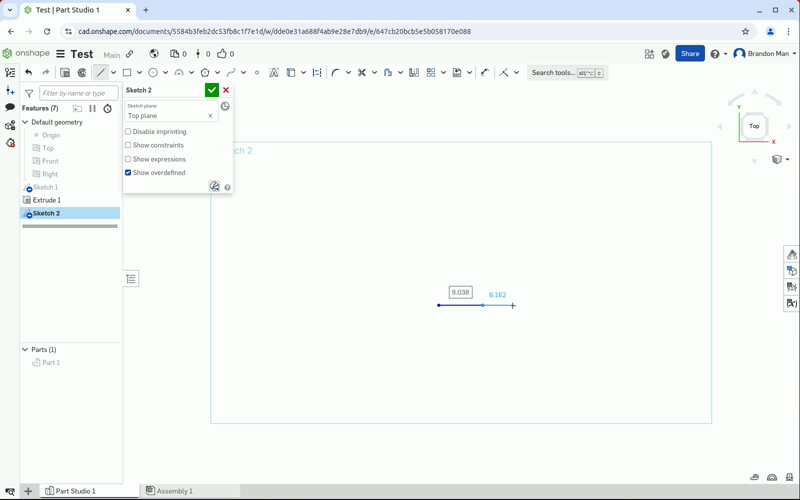
mouse_move(482, 261)
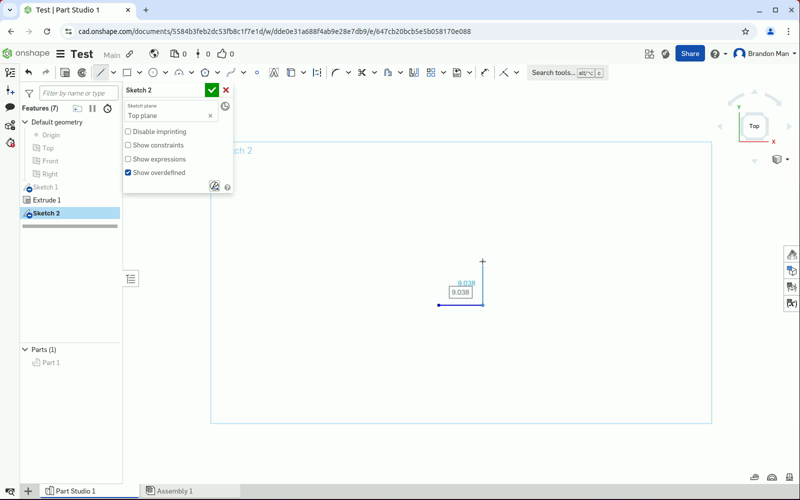
click(482, 261)
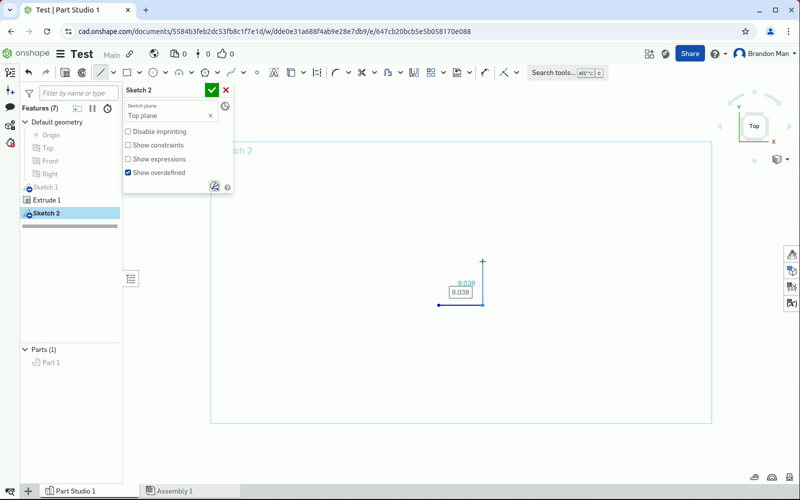
key_up(shift)
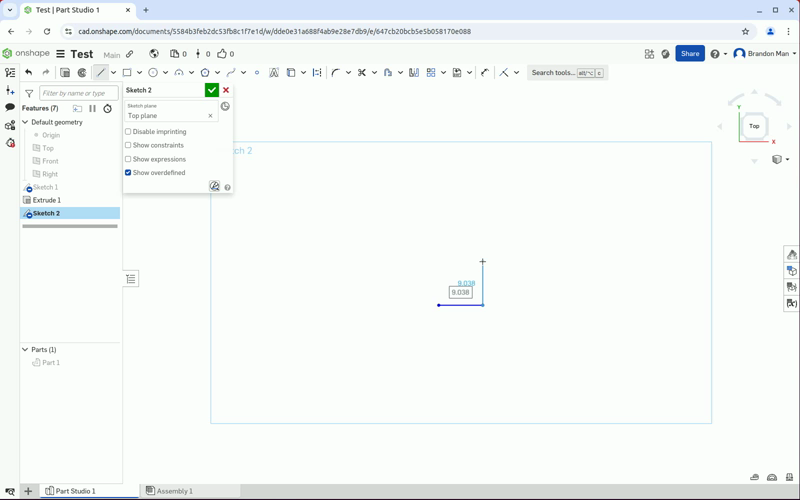
key_down(shift)
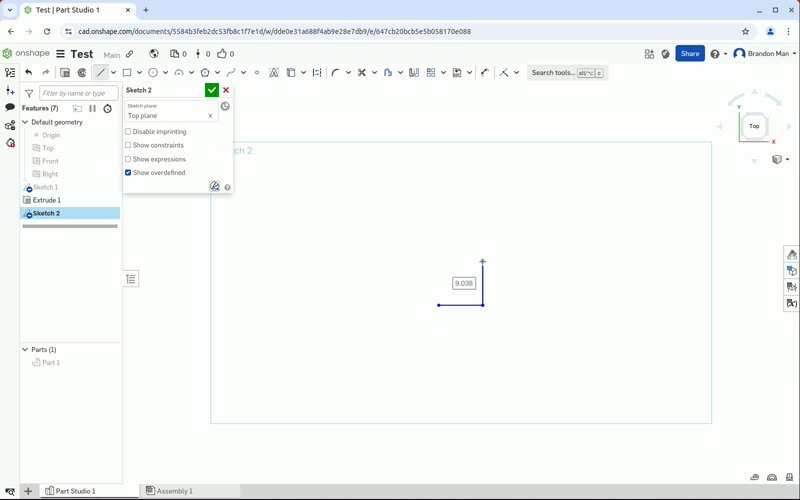
mouse_move(512, 261)
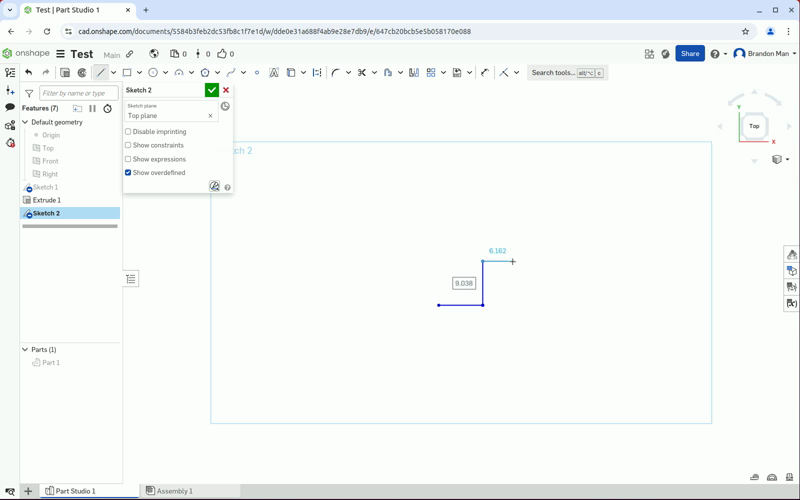
mouse_move(438, 261)
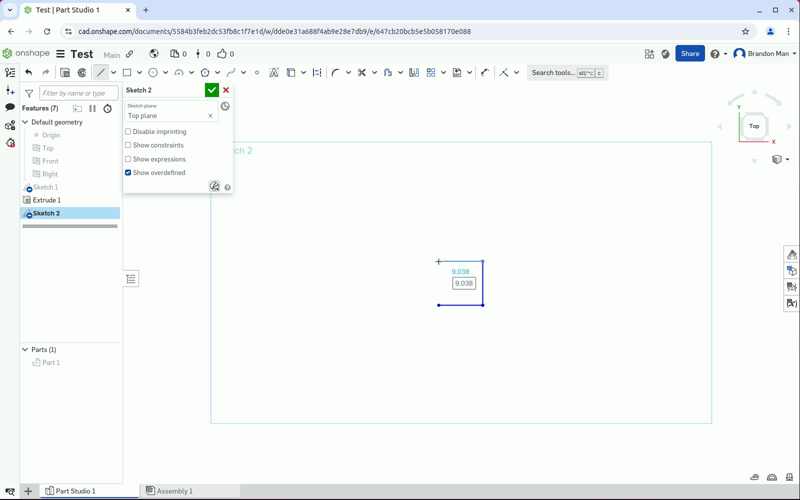
click(438, 261)
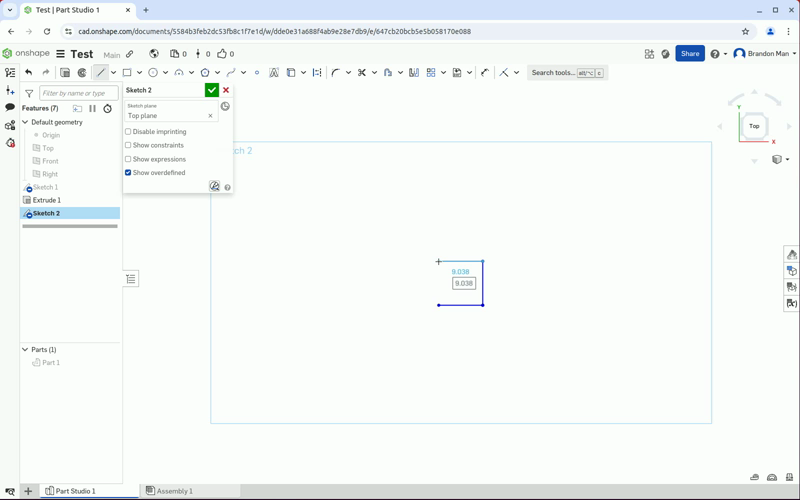
key_up(shift)
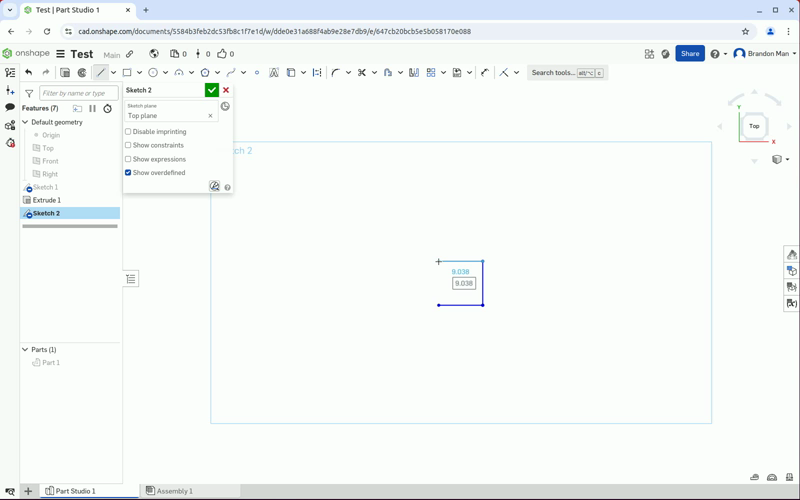
mouse_move(468, 261)
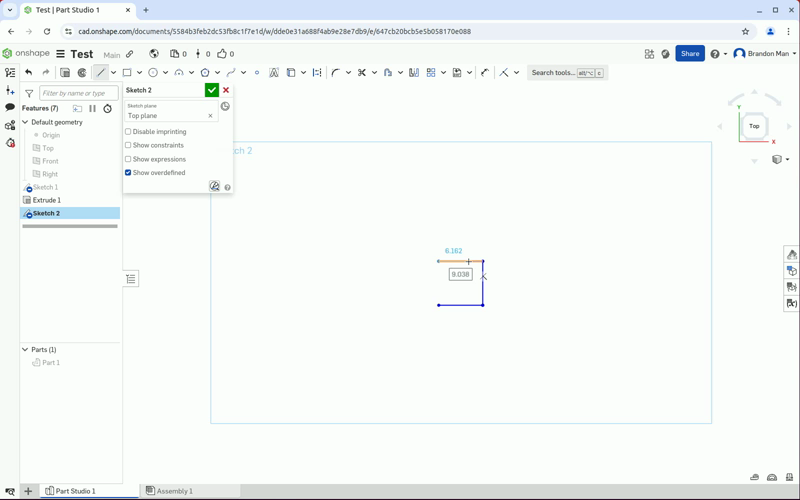
key_down(shift)
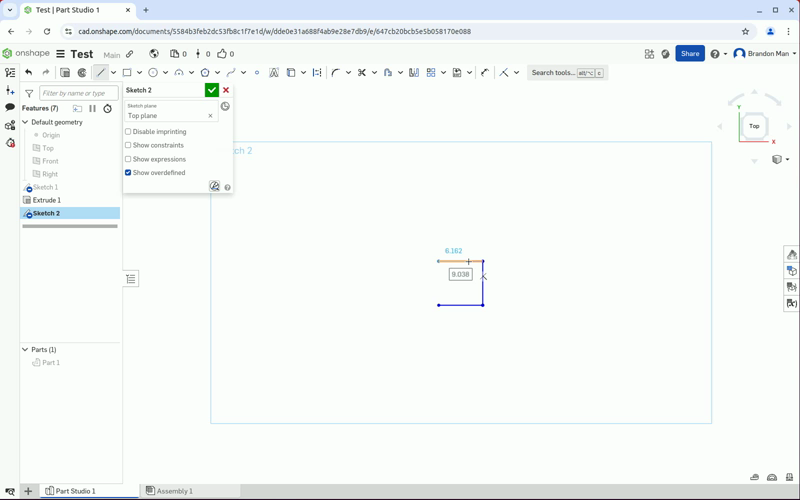
mouse_move(438, 305)
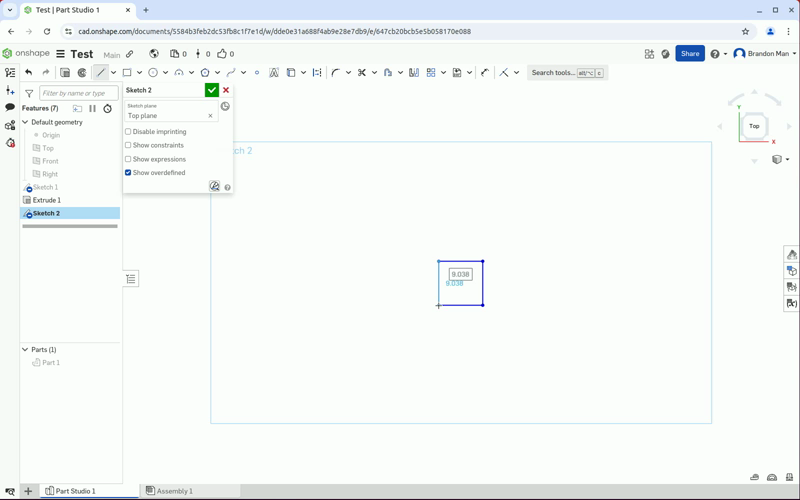
key_up(shift)
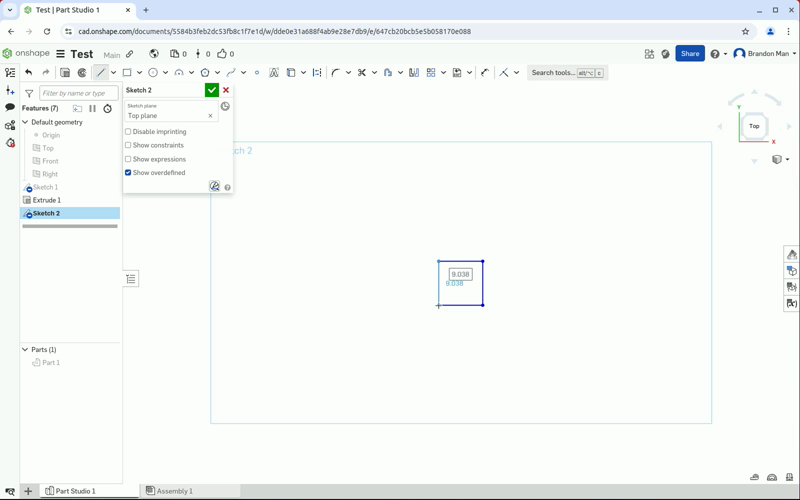
click(438, 305)
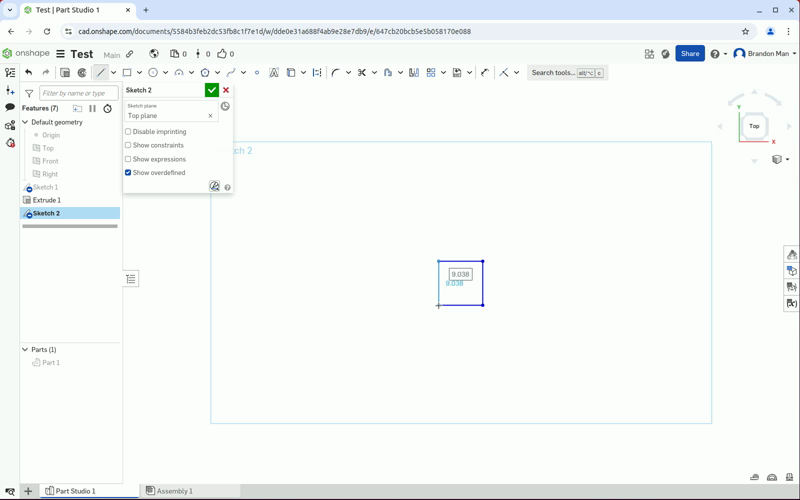
key(esc)
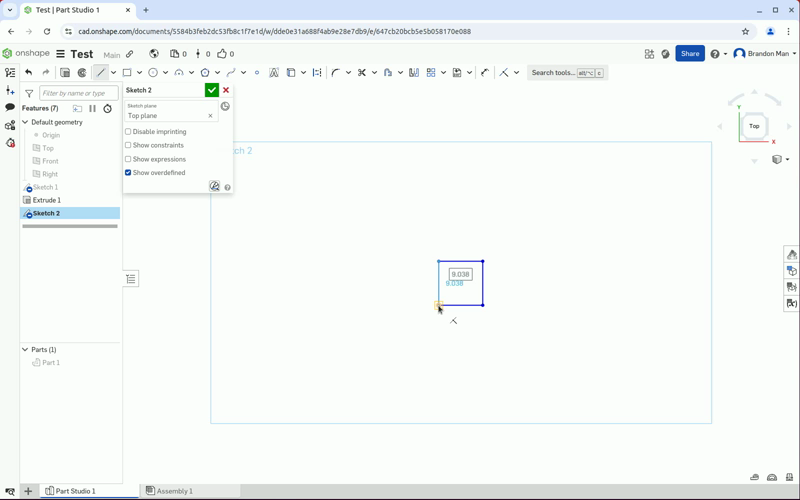
mouse_move(470, 291)
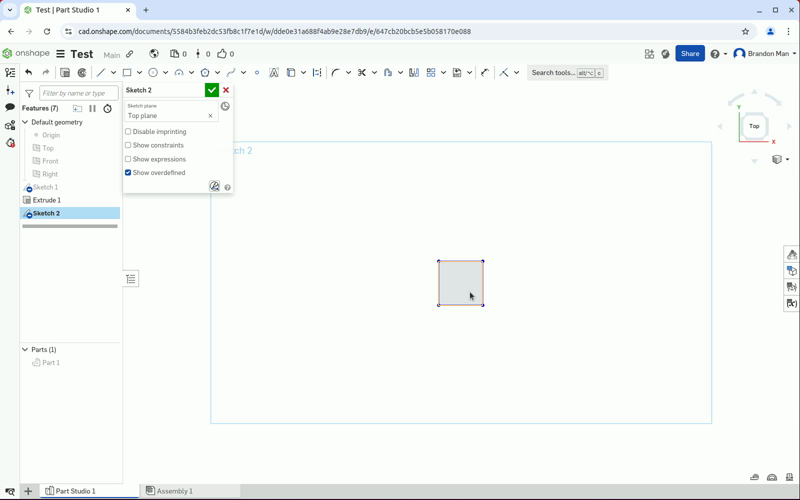
click(470, 291)
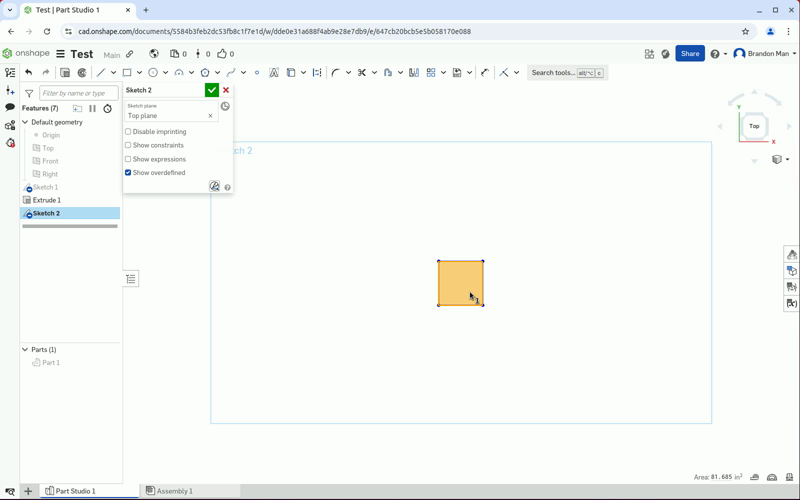
mouse_move(73, 352)
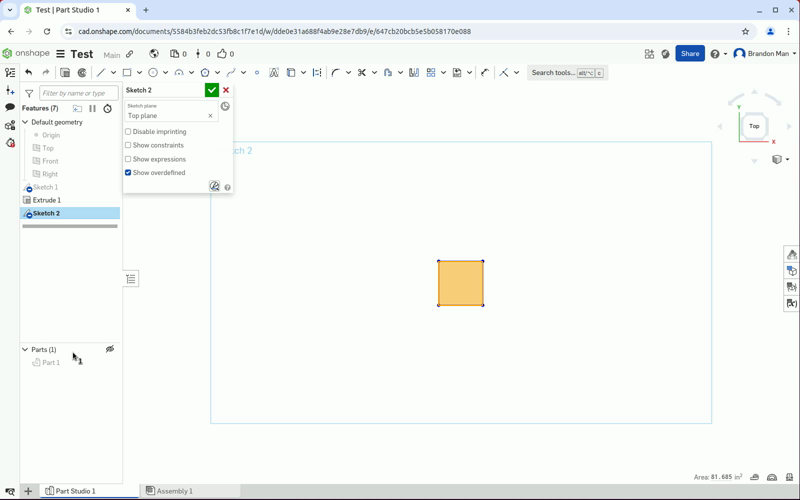
key(shift+y)
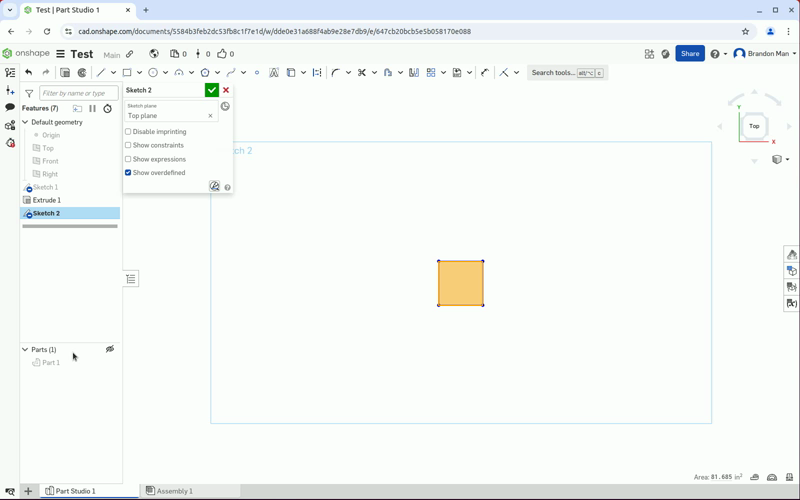
key(shift+e)
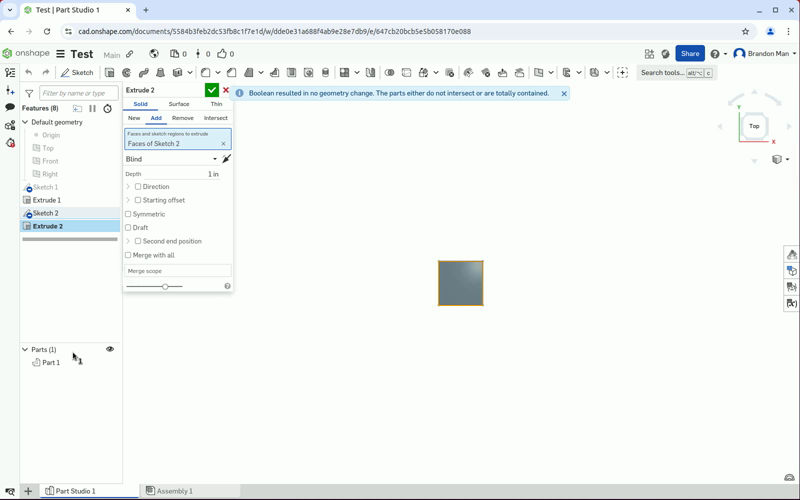
mouse_move(143, 106)
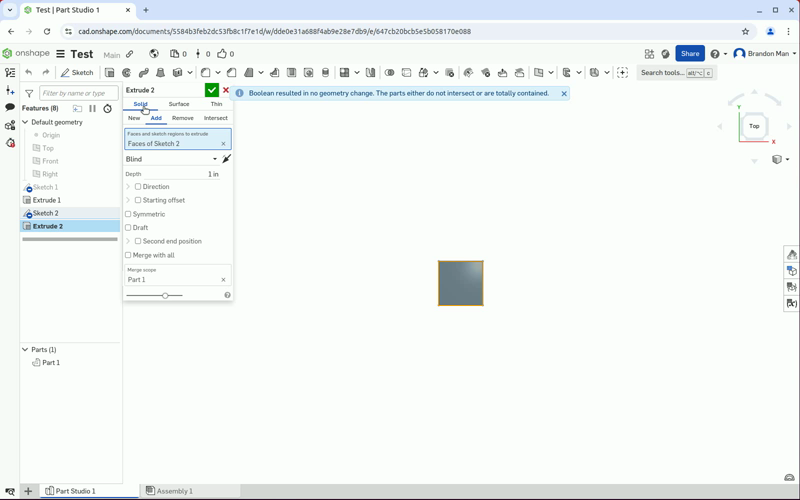
click(143, 106)
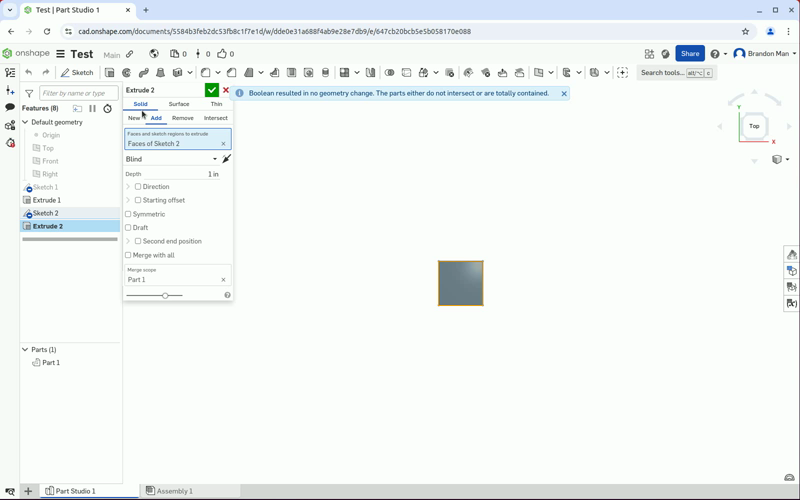
mouse_move(137, 120)
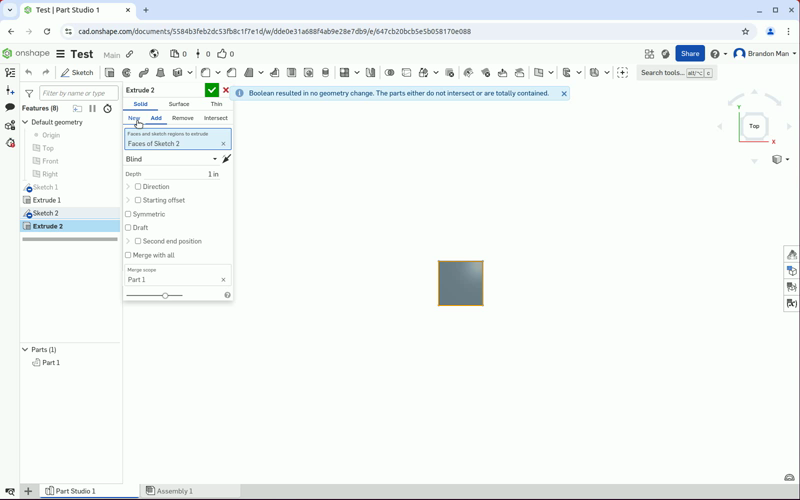
click(137, 120)
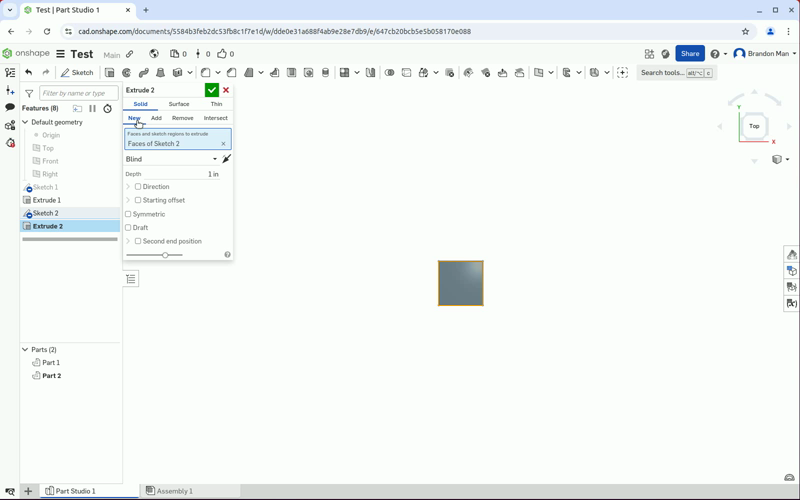
key(tab, 4)
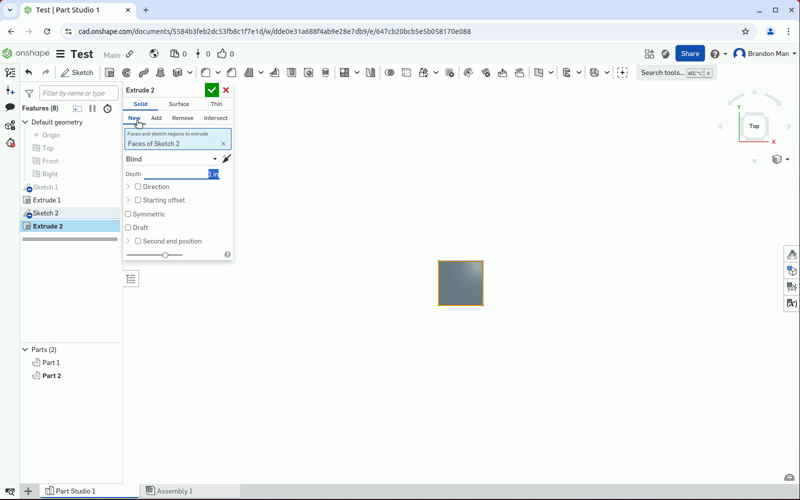
text(25.997)
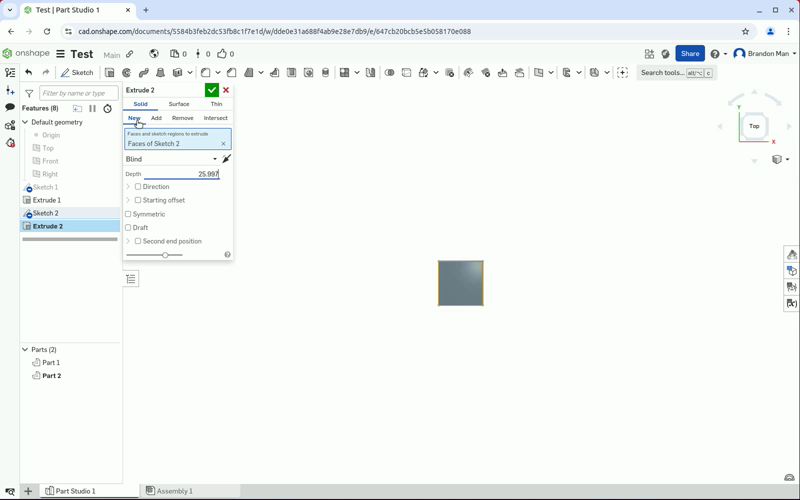
key(tab, 3)
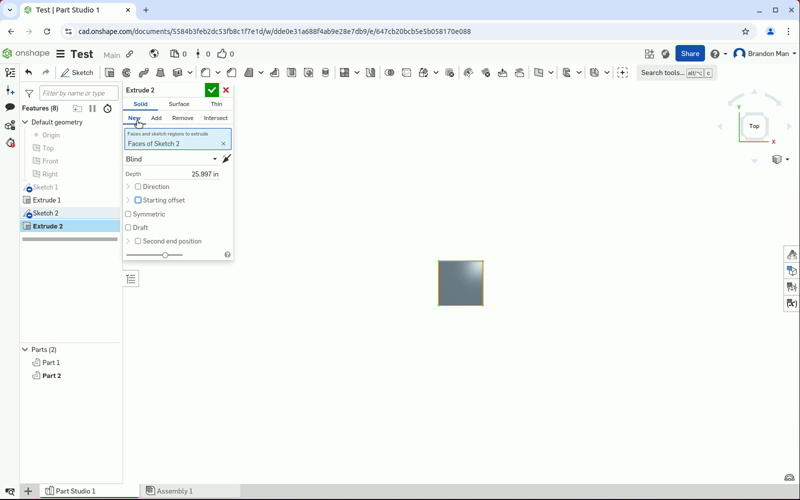
key(tab, 2)
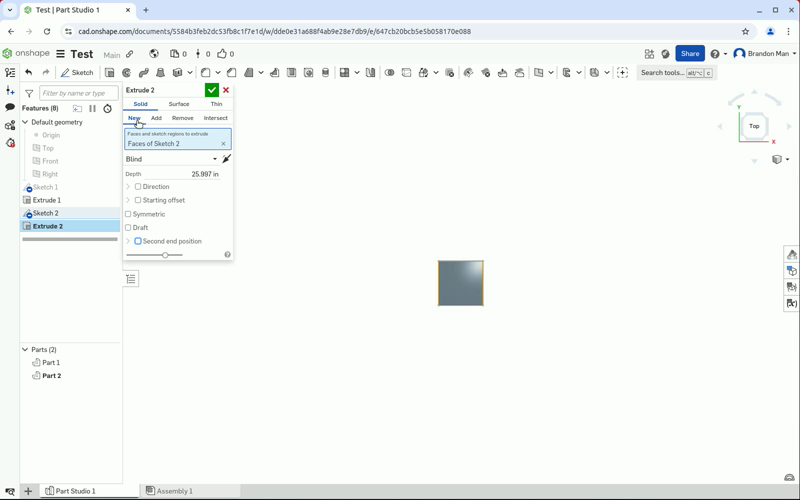
key(space)
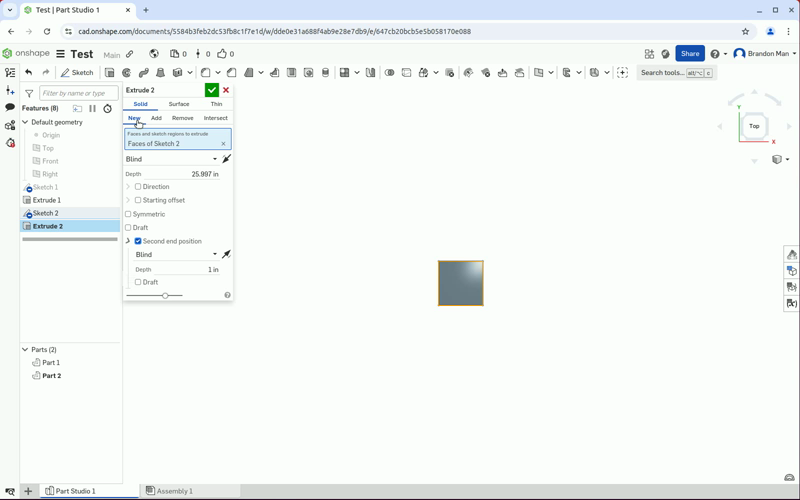
key(tab, 3)
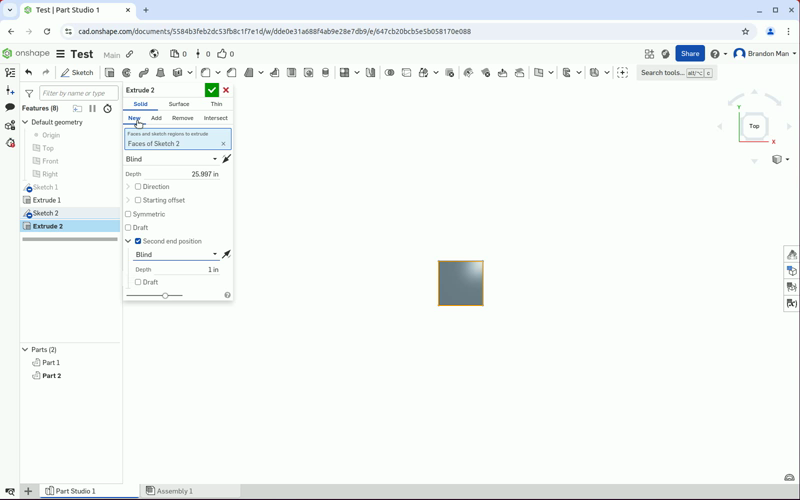
text(30.57)
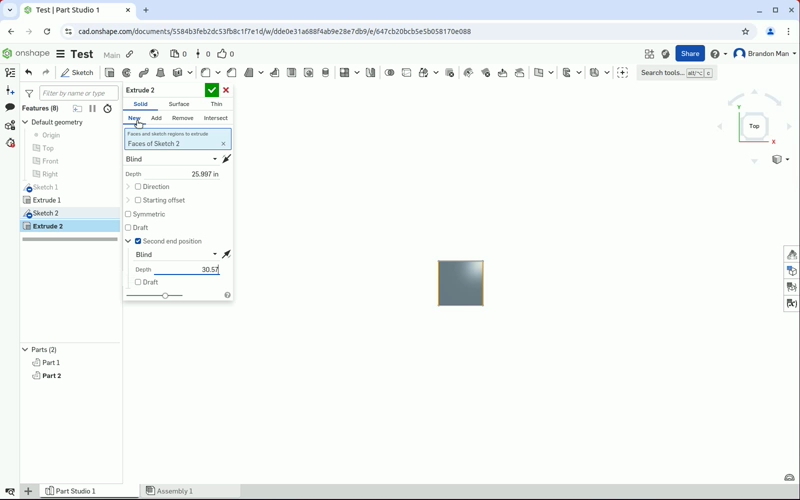
key(enter)
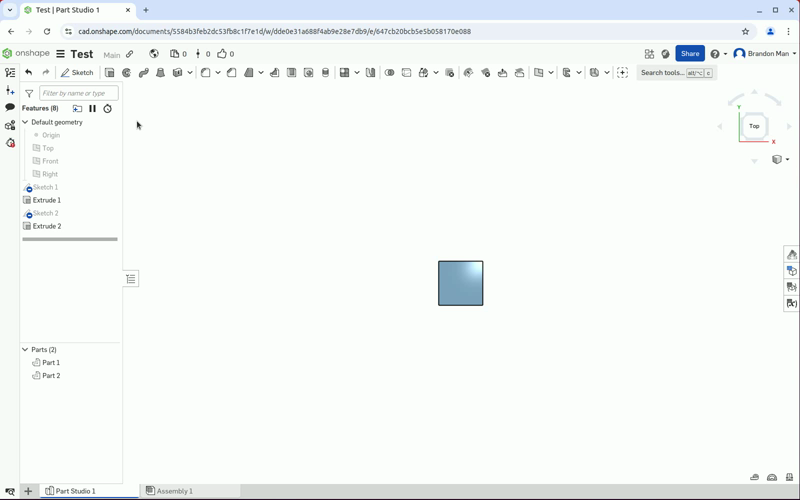
key(shift+h)
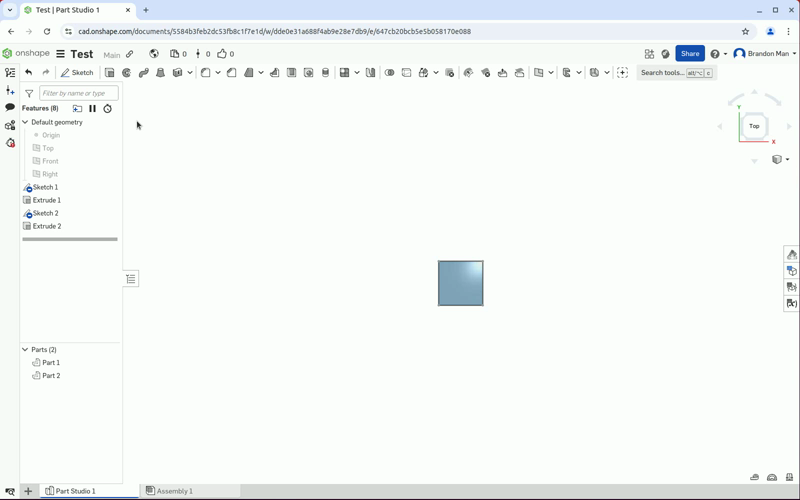
key(shift+h)
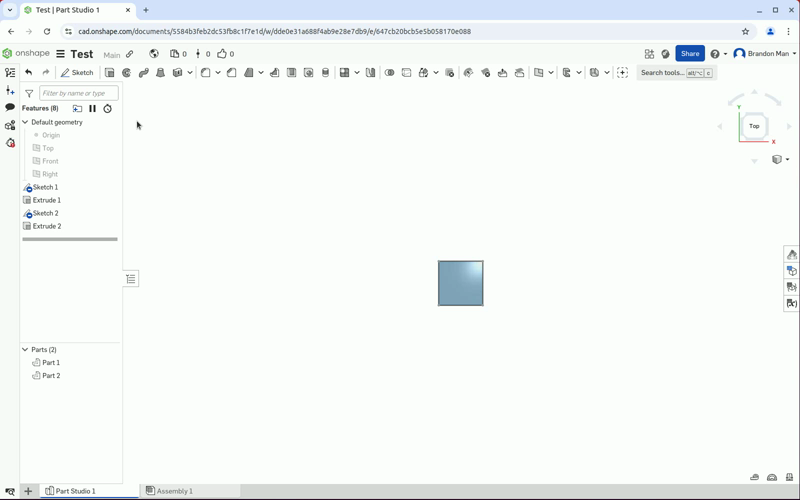
key(shift+7)
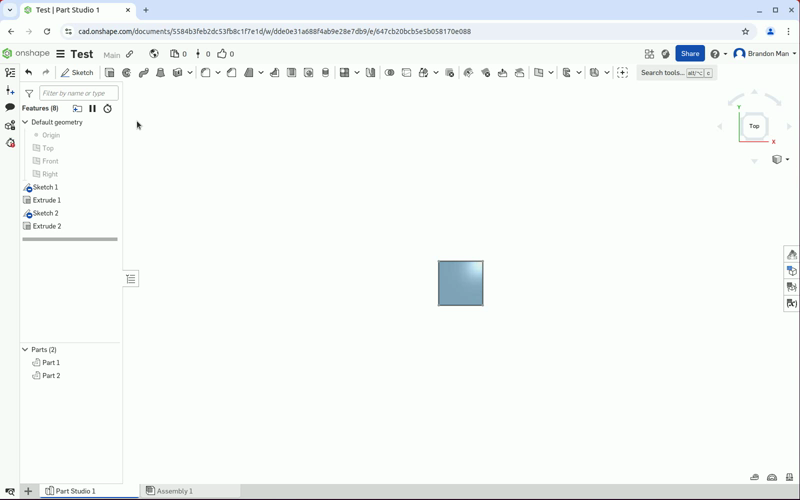
key(up, 3)
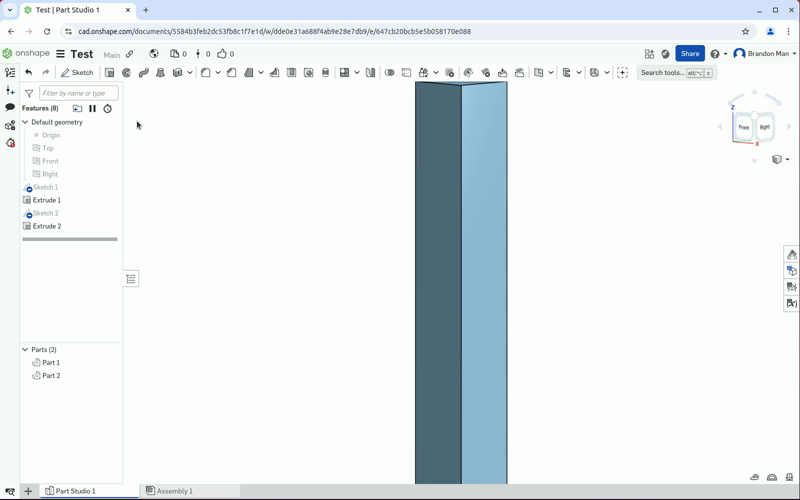
key(left, 3)
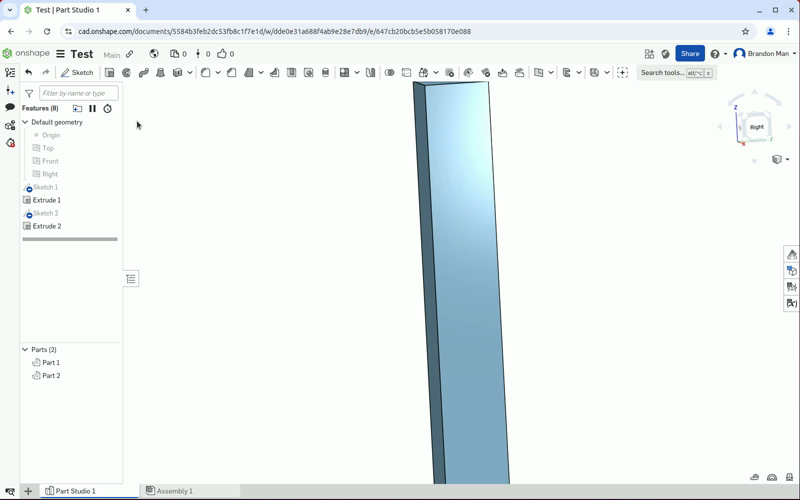
key(right, 3)
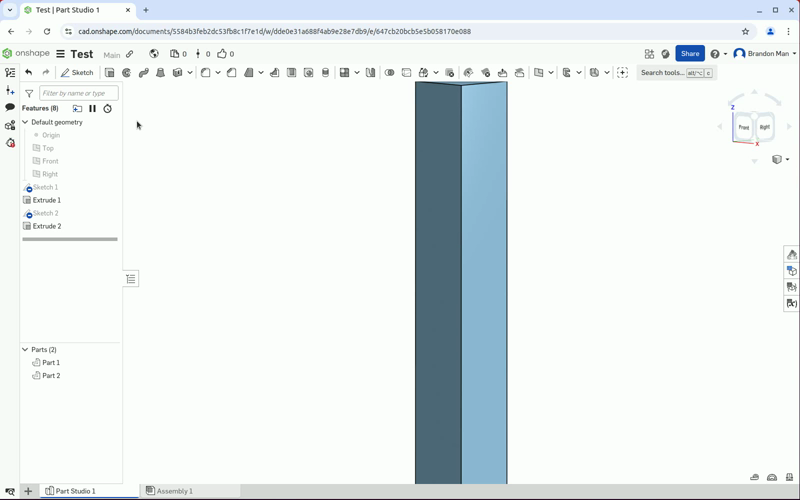
key(down, 3)
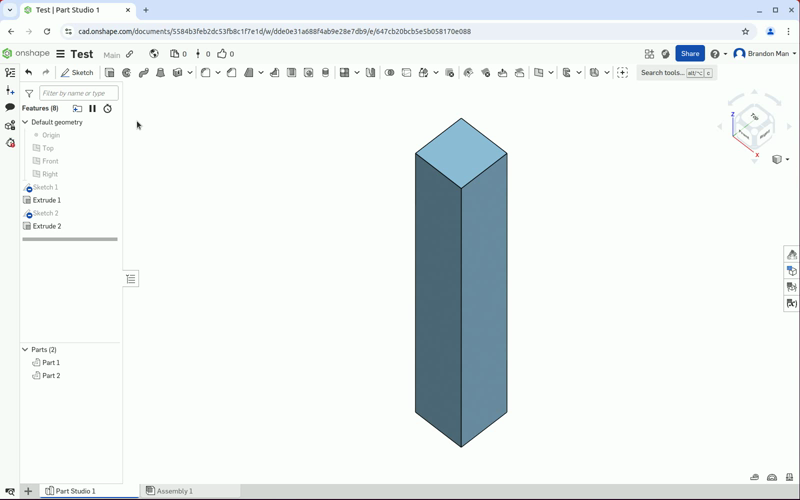
mouse_move(73, 189)
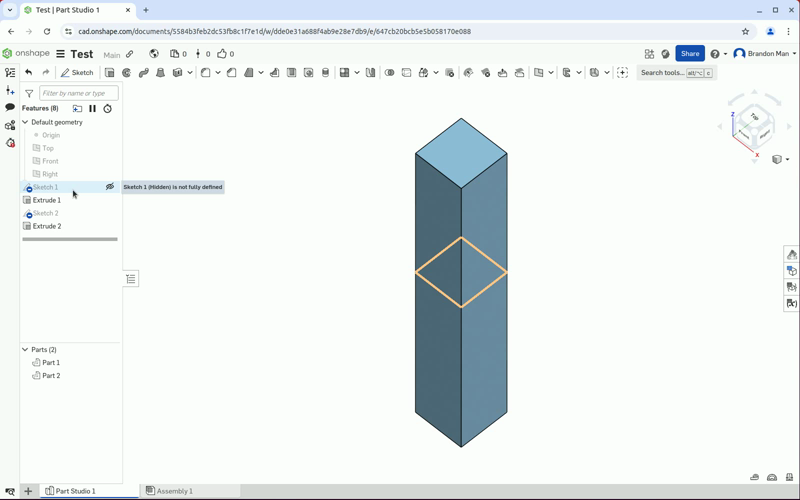
click(73, 189)